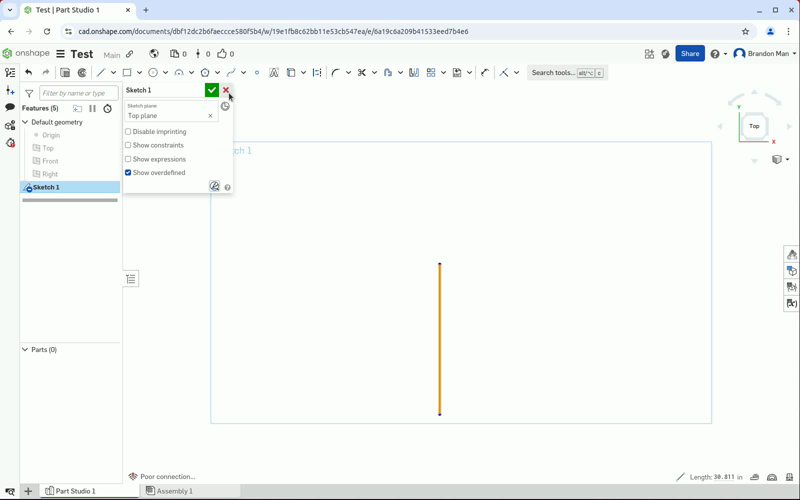
key(shift+h)
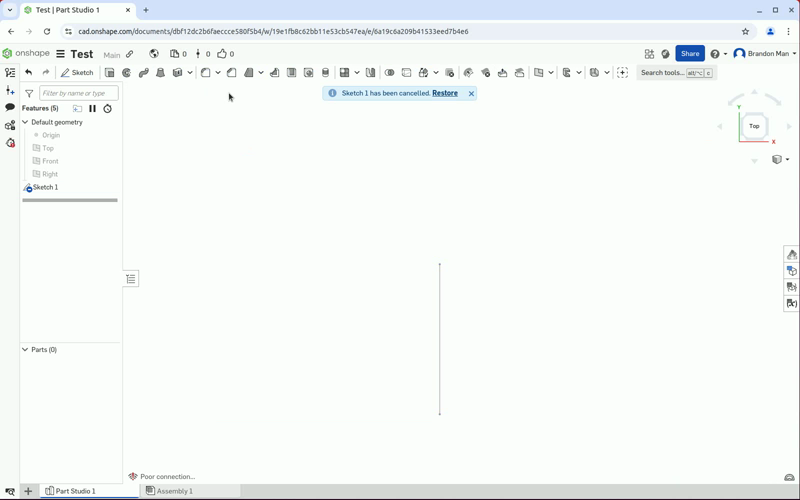
key(shift+s)
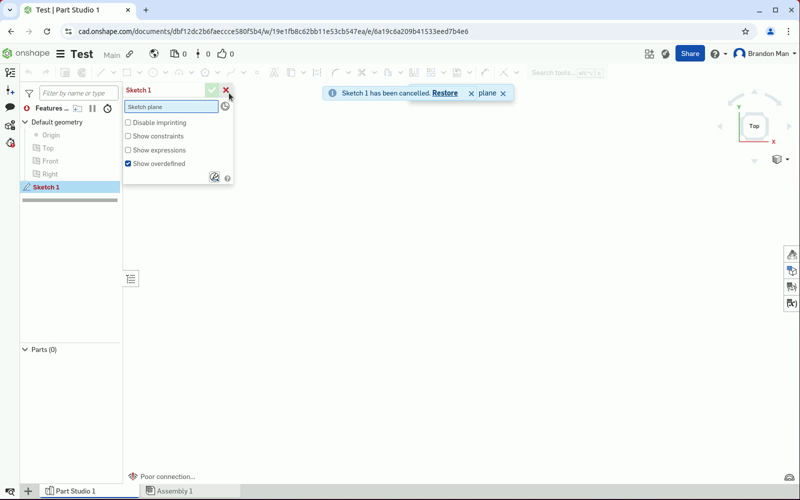
mouse_move(73, 150)
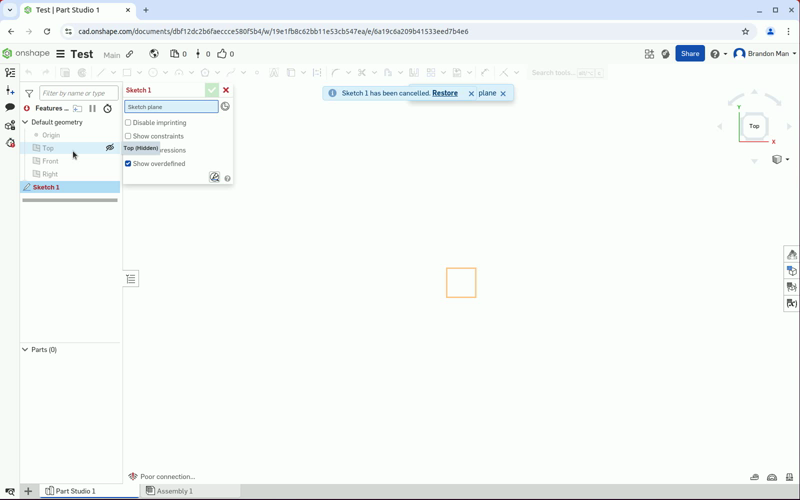
click(73, 150)
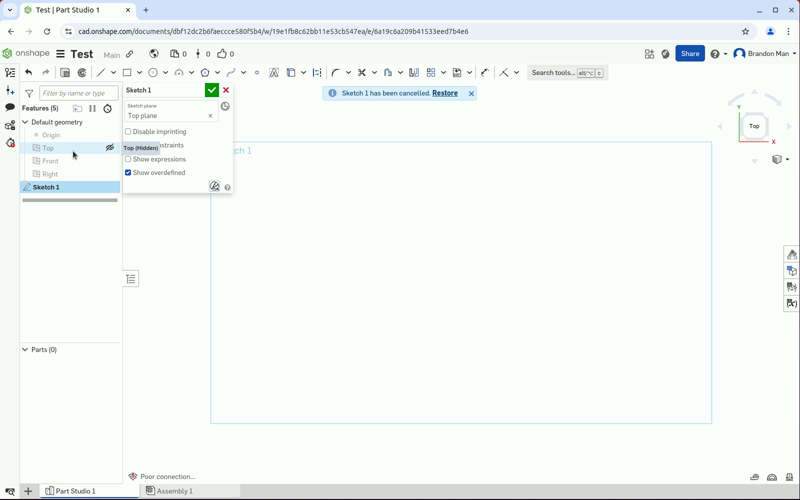
mouse_move(73, 352)
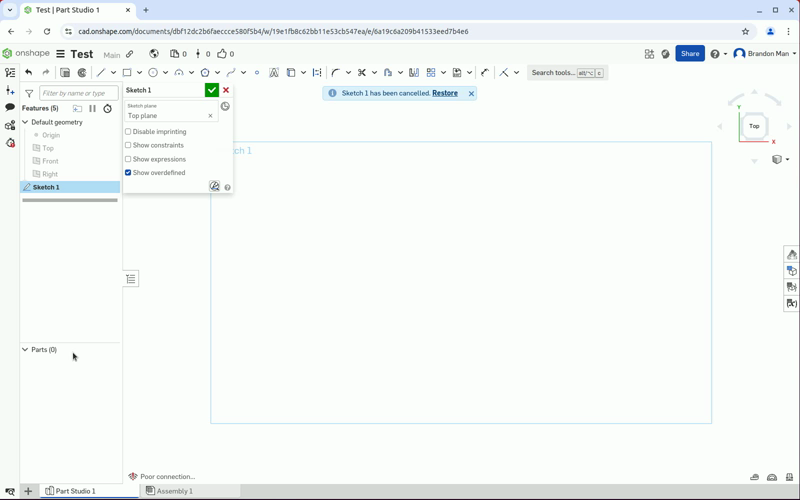
key(y)
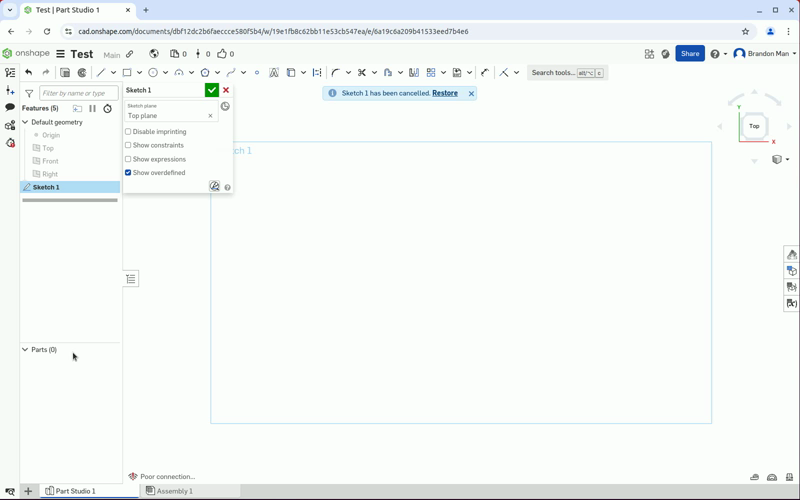
key(c)
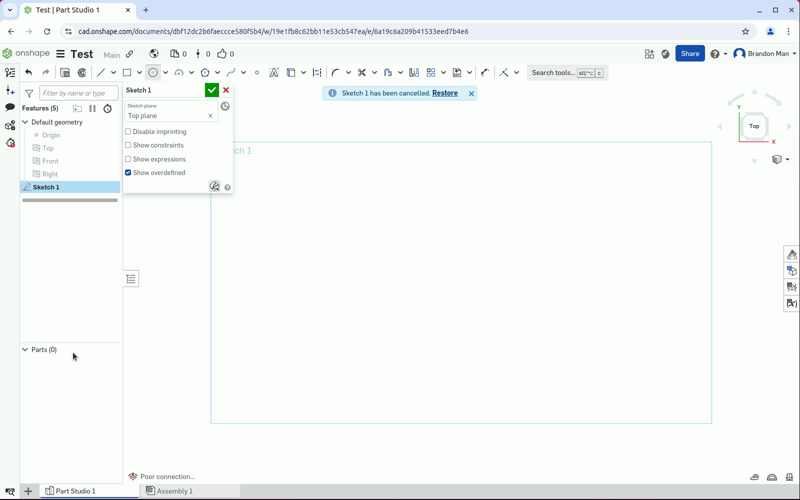
key_down(shift)
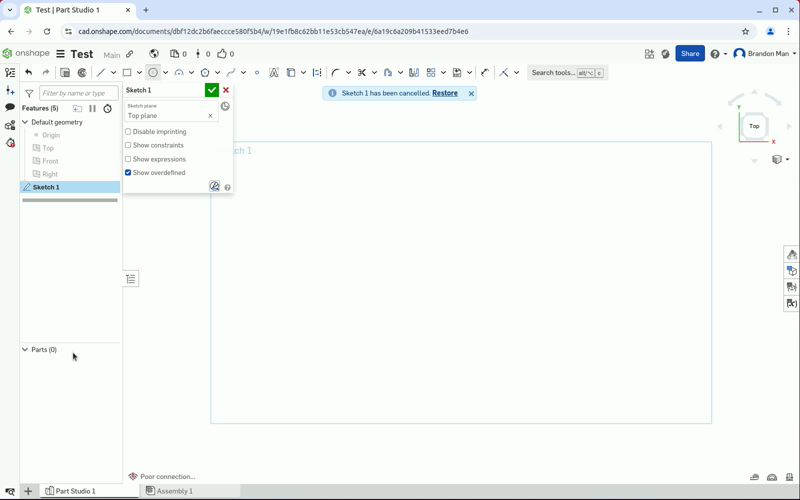
mouse_move(461, 282)
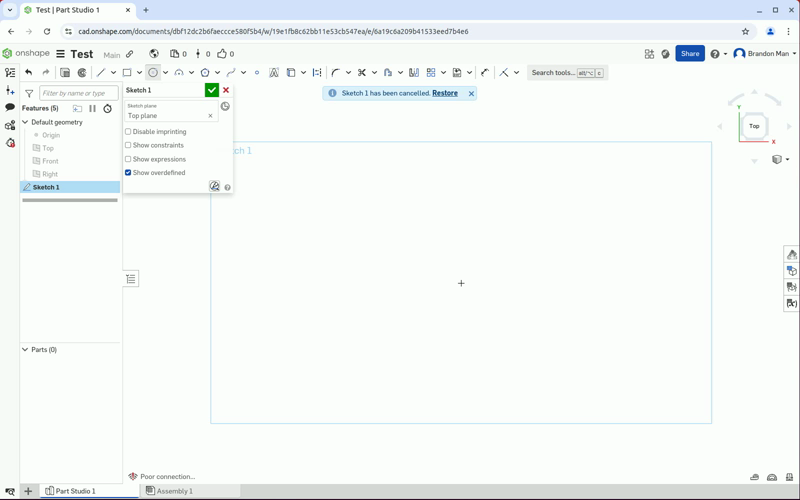
click(461, 282)
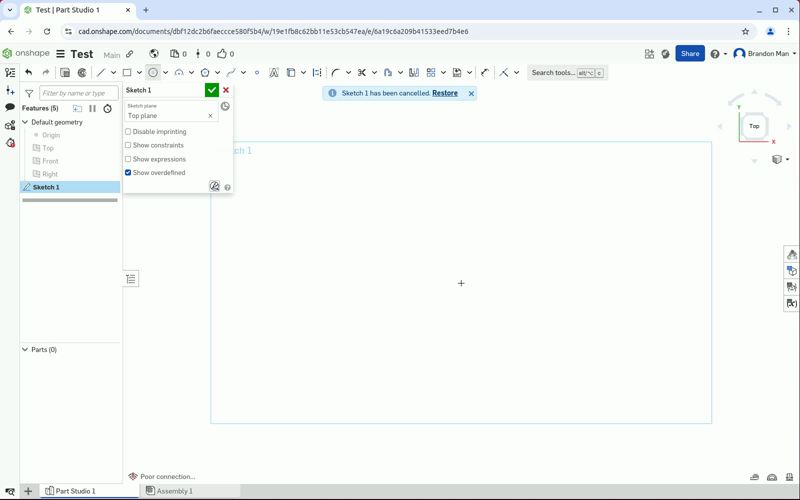
key_up(shift)
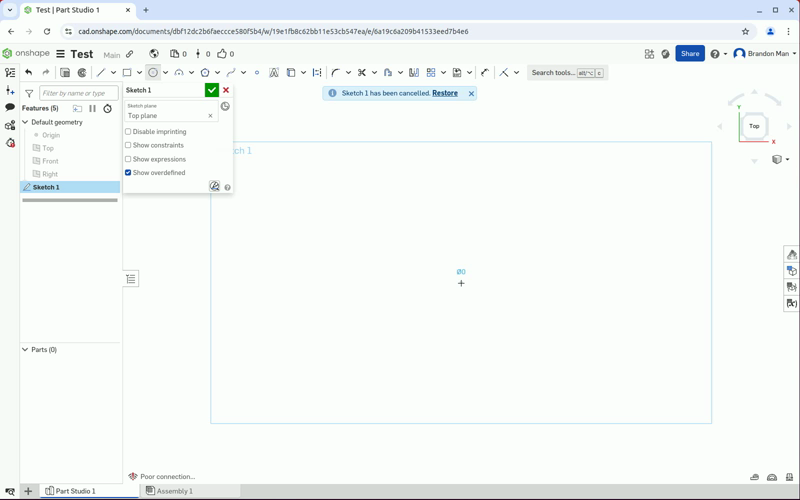
mouse_move(463, 282)
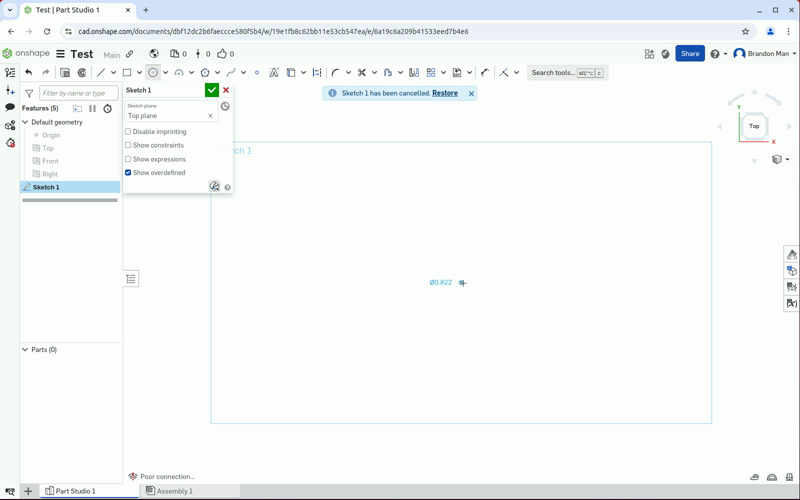
scroll(6)
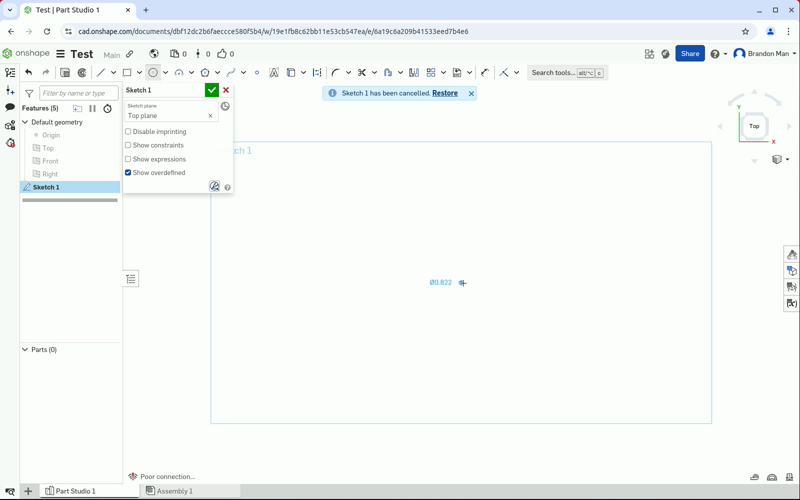
scroll(6)
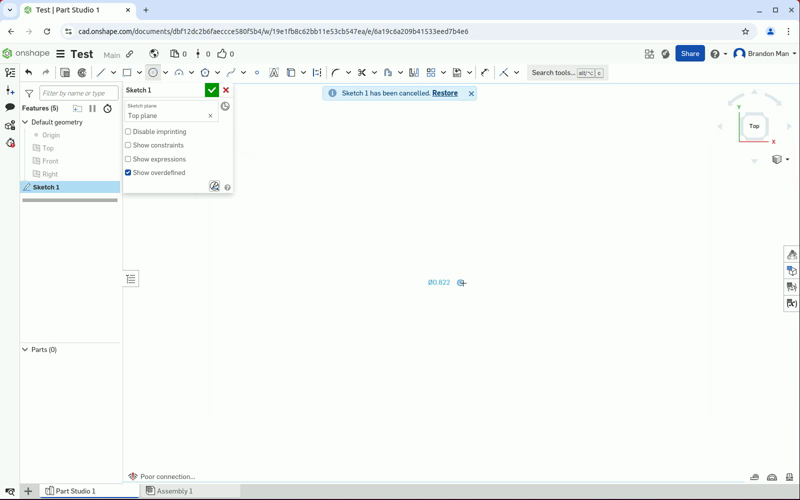
scroll(6)
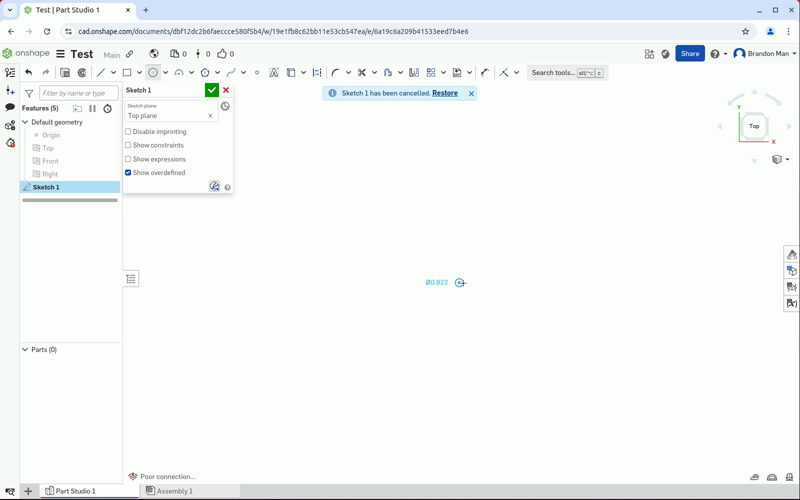
scroll(6)
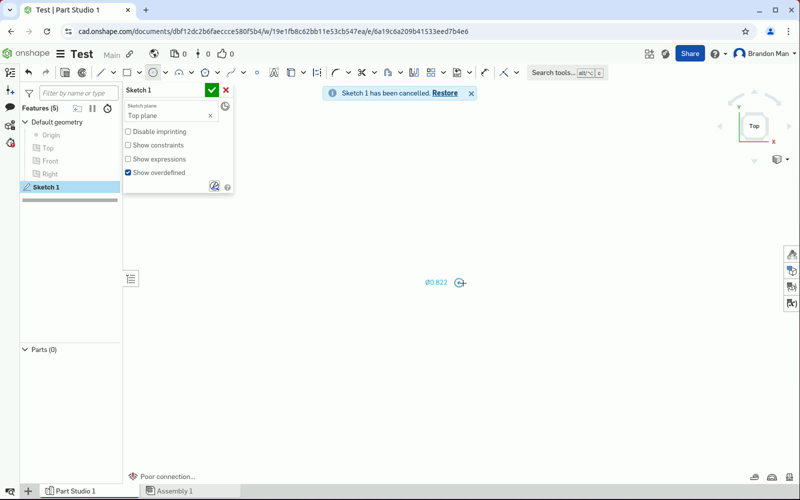
scroll(6)
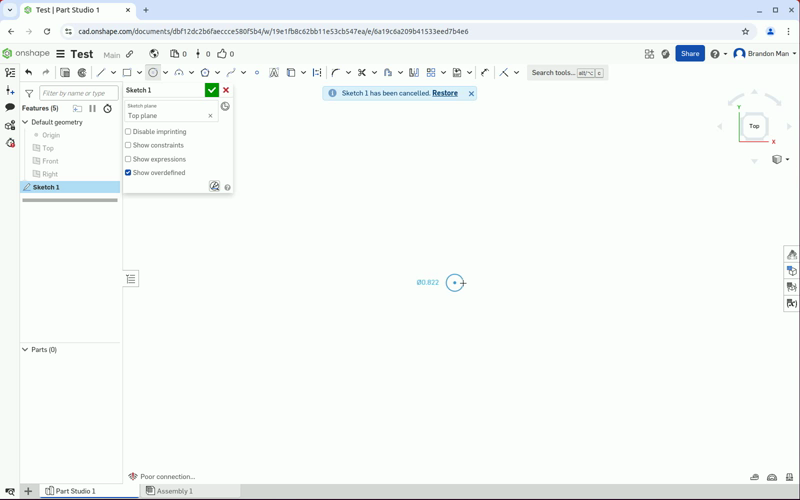
scroll(6)
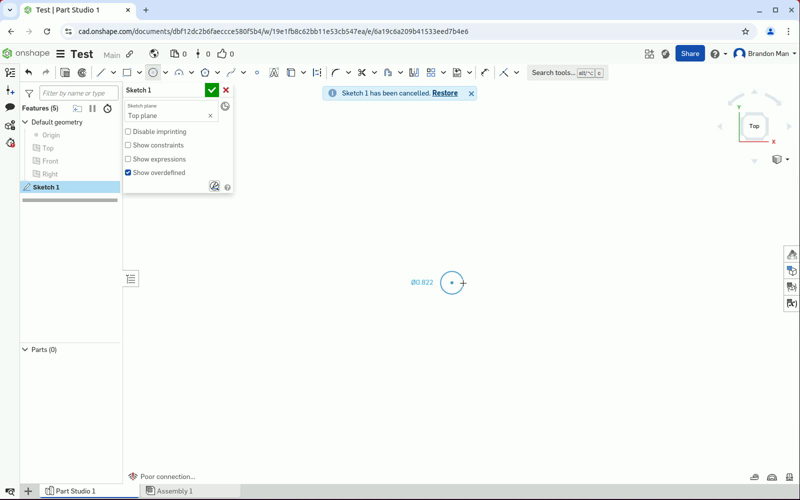
scroll(6)
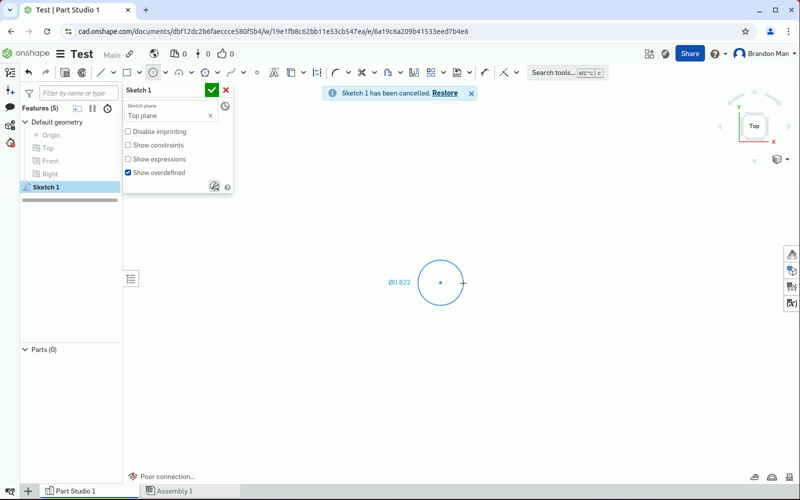
click(463, 282)
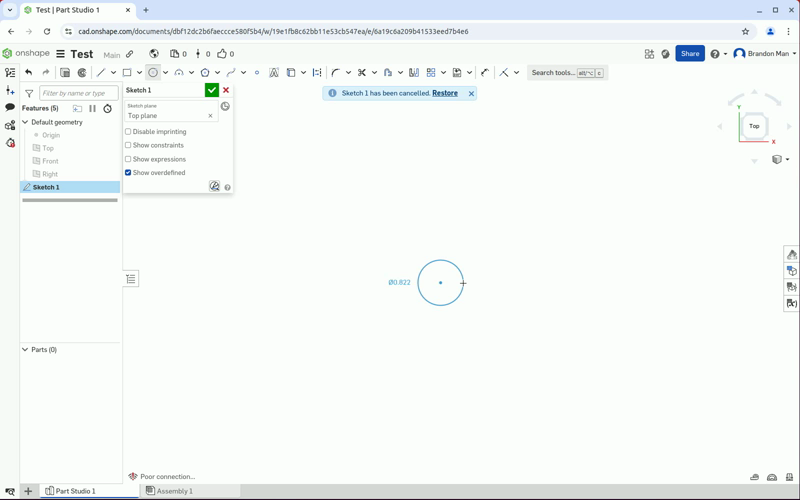
scroll(-6)
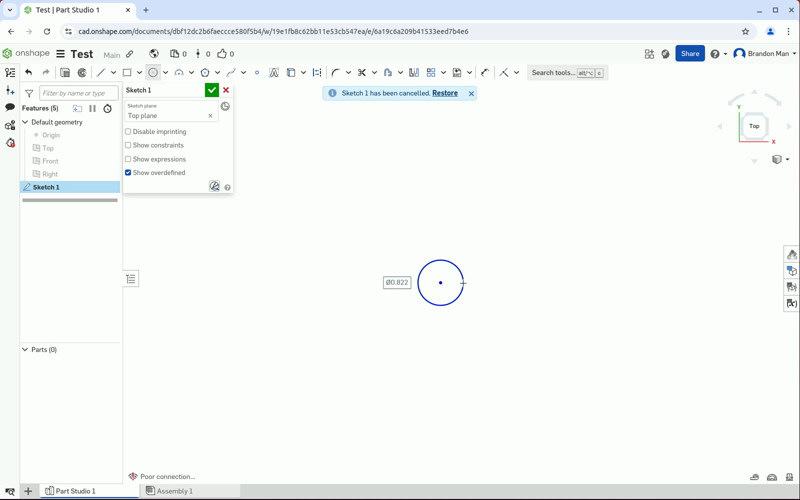
scroll(-6)
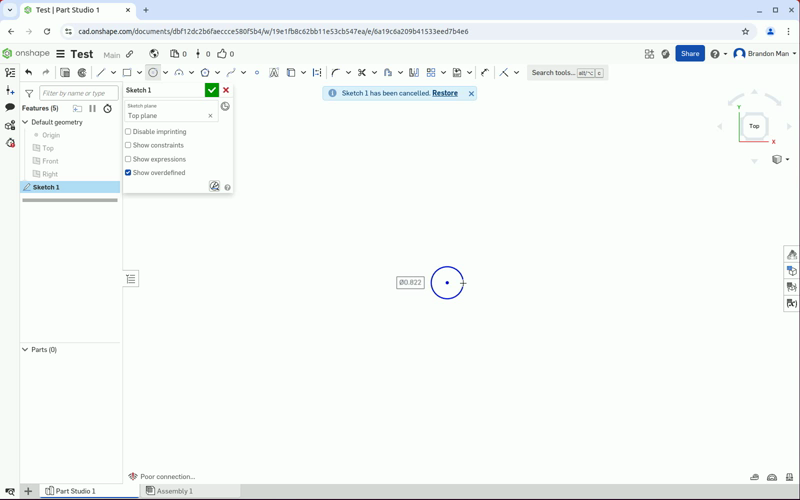
scroll(-6)
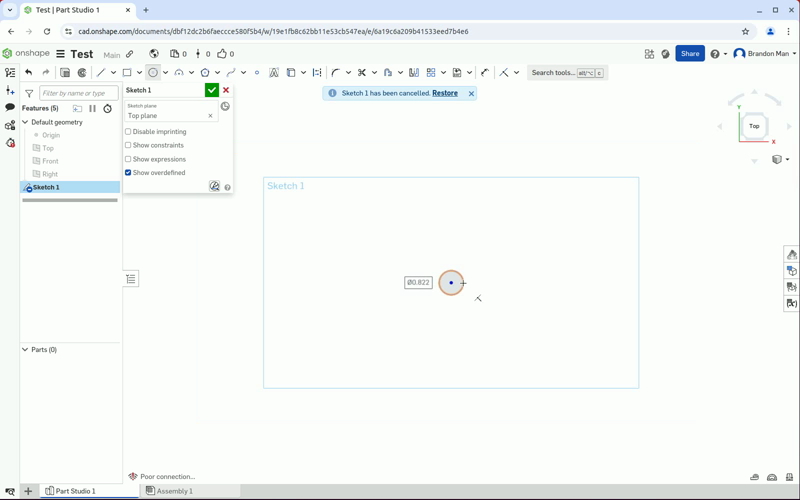
scroll(-6)
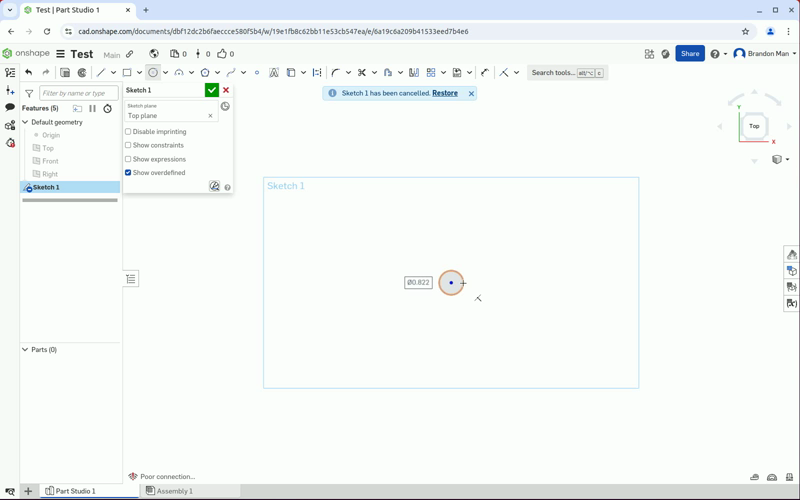
scroll(-6)
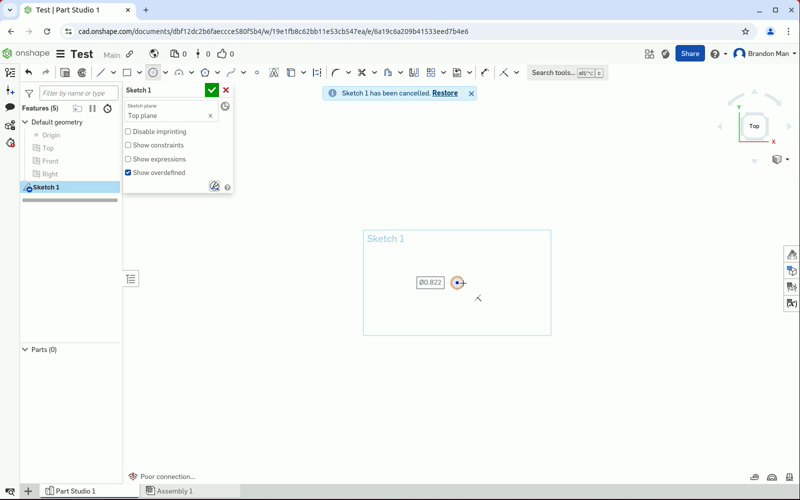
scroll(-6)
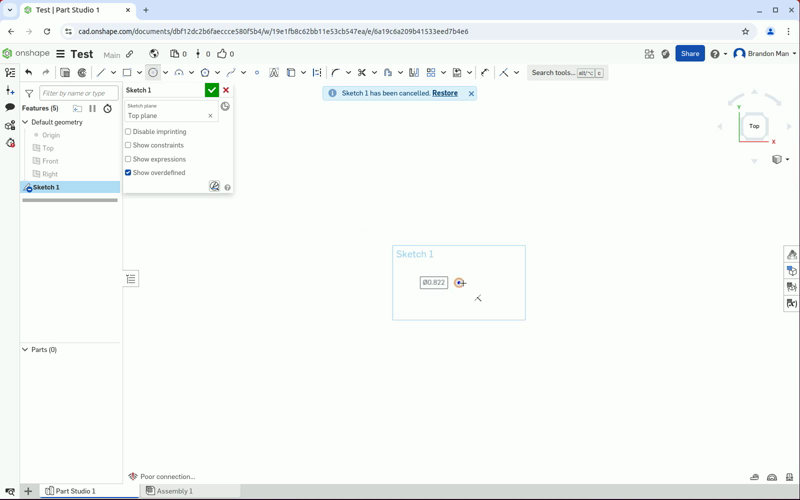
scroll(-6)
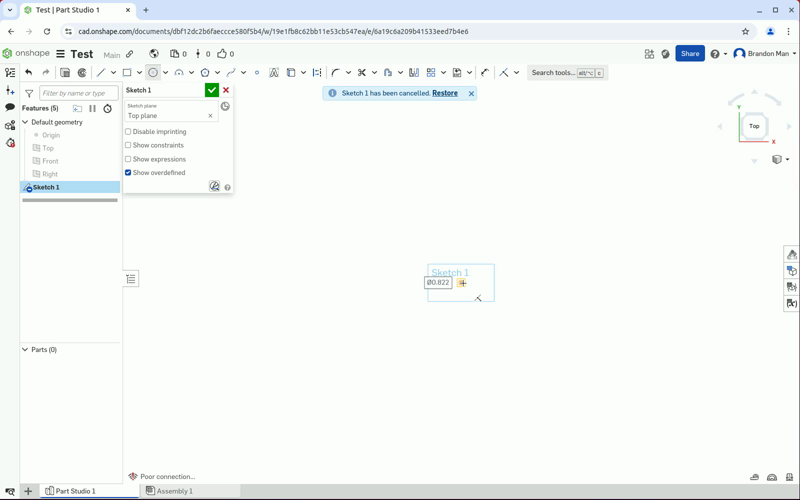
key(esc)
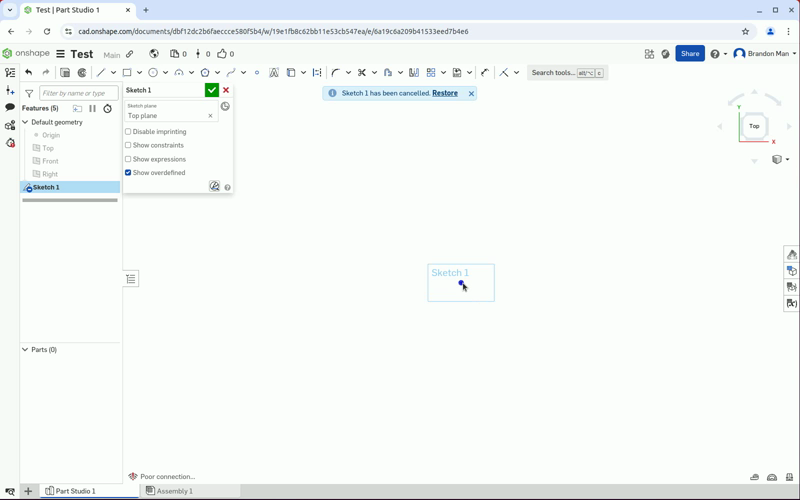
mouse_move(461, 284)
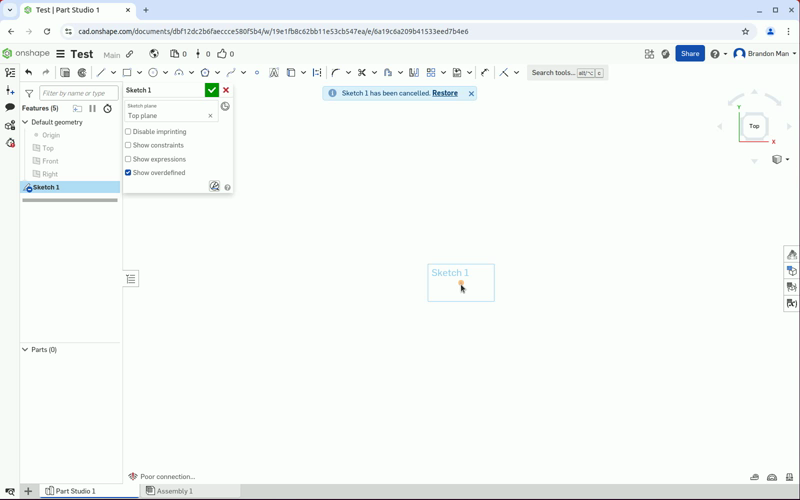
scroll(6)
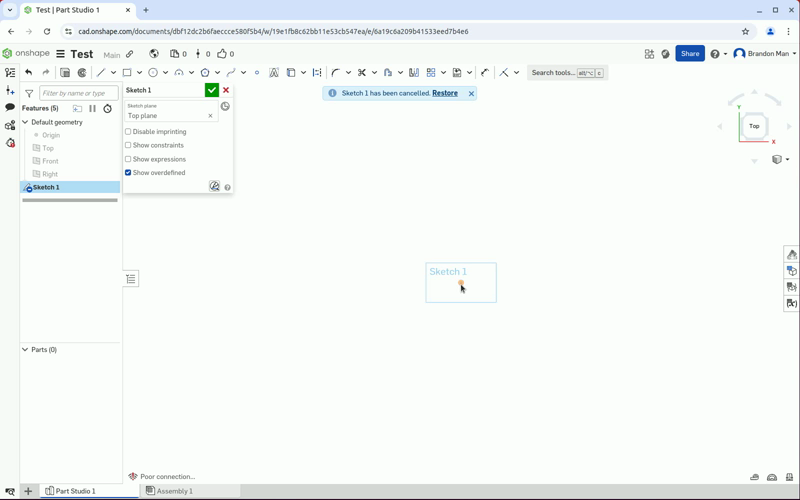
scroll(6)
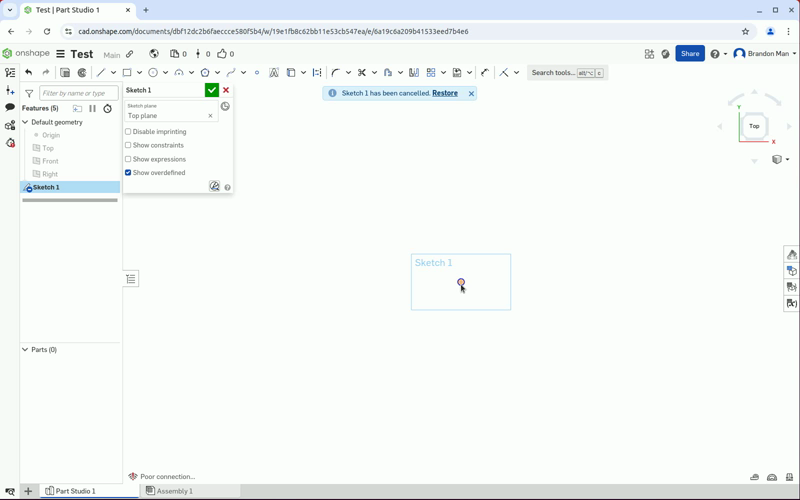
scroll(6)
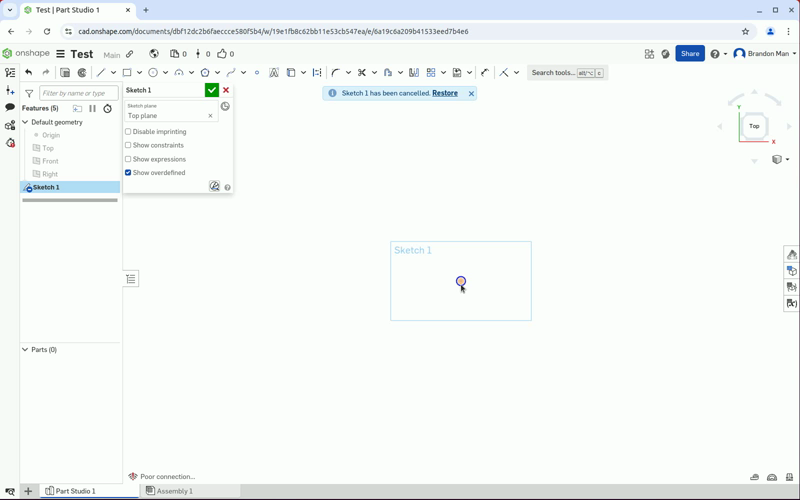
scroll(6)
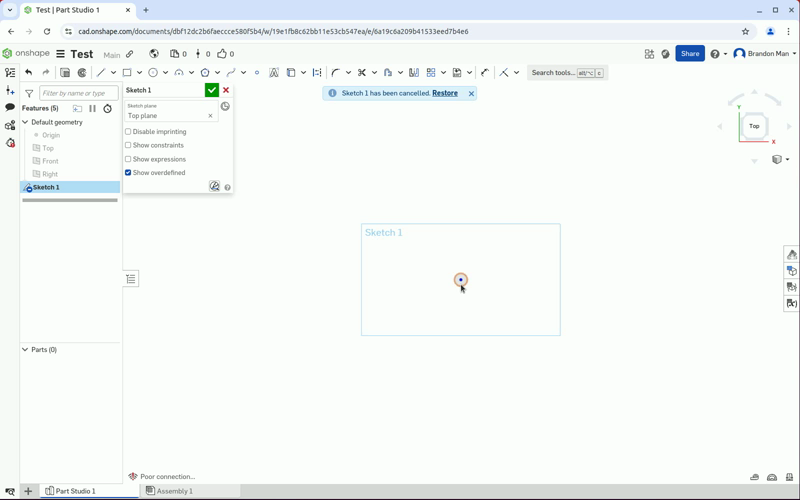
scroll(6)
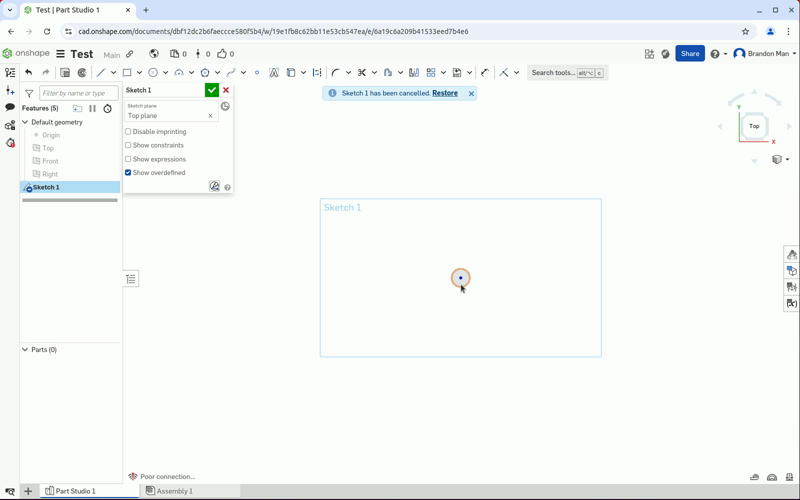
scroll(6)
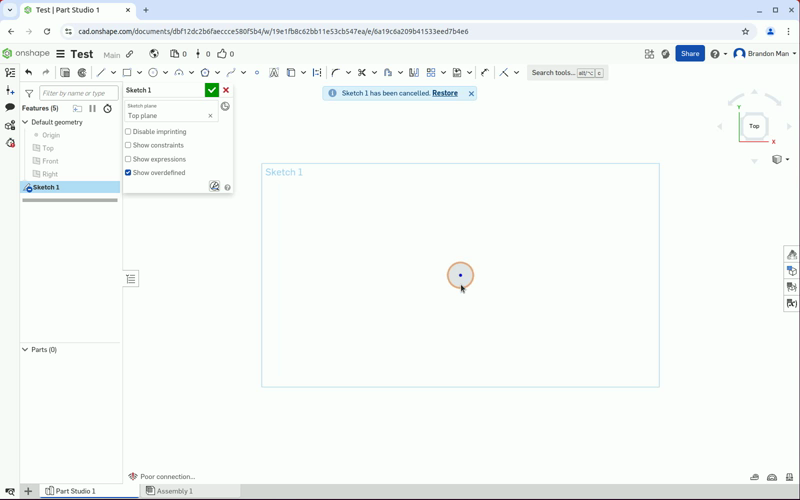
scroll(6)
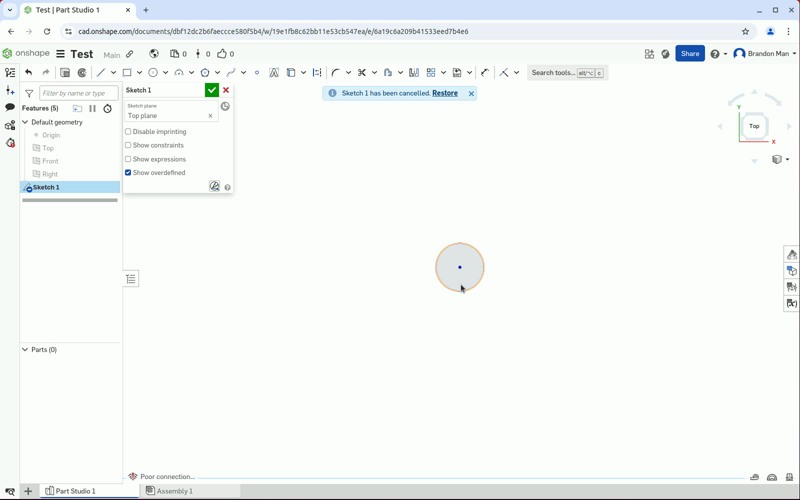
click(461, 284)
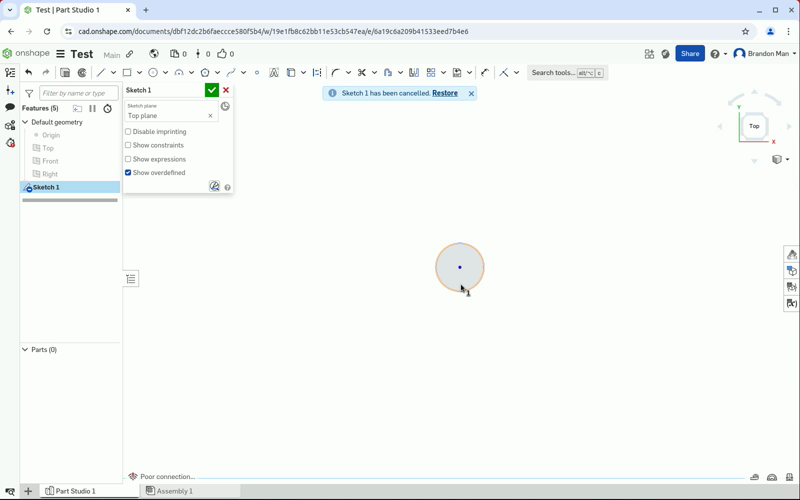
scroll(-6)
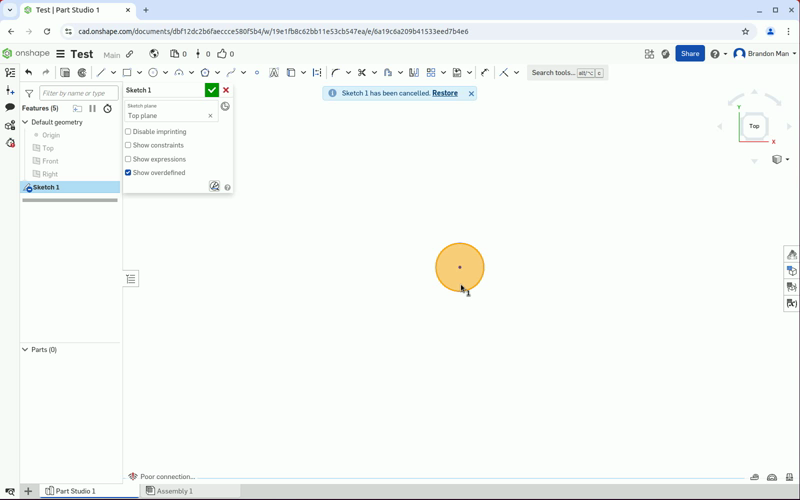
scroll(-6)
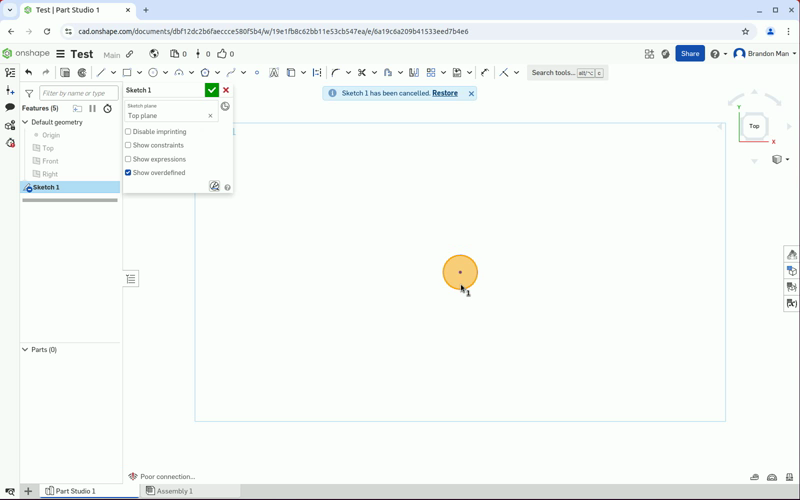
scroll(-6)
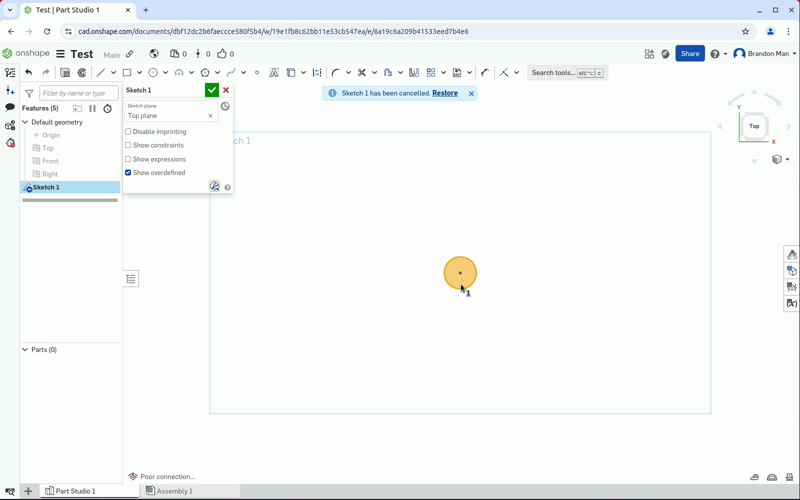
scroll(-6)
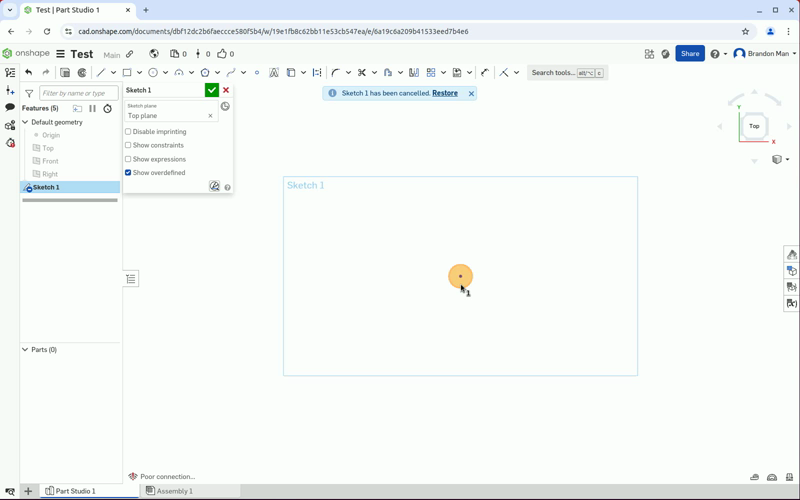
scroll(-6)
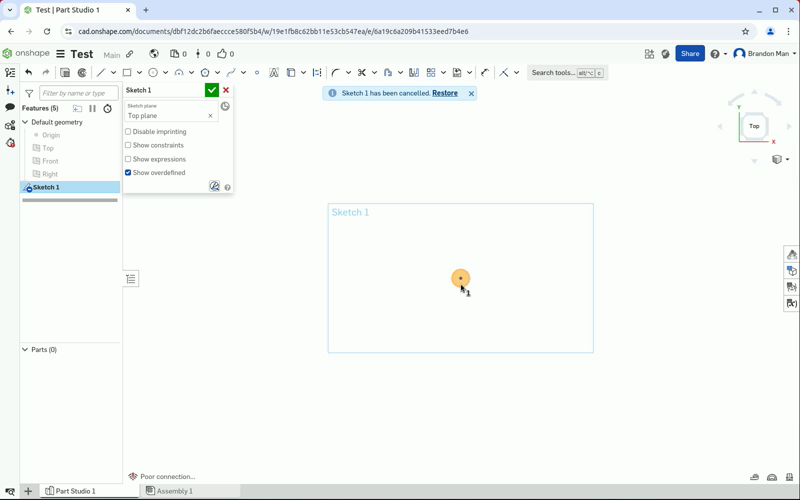
scroll(-6)
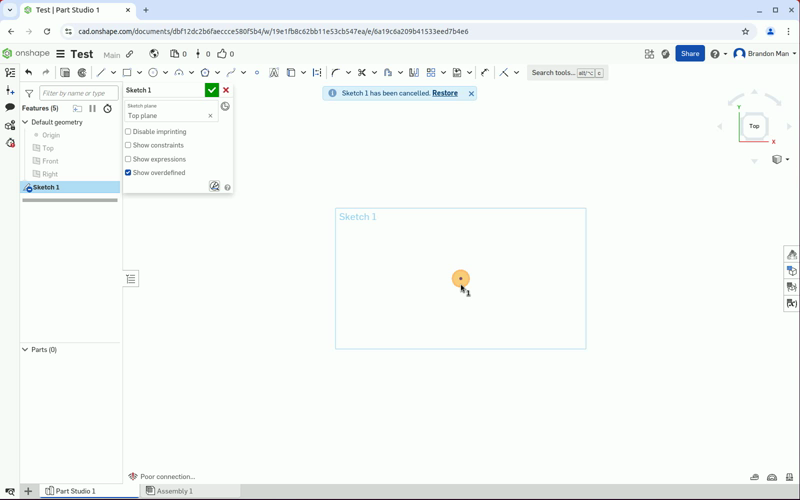
scroll(-6)
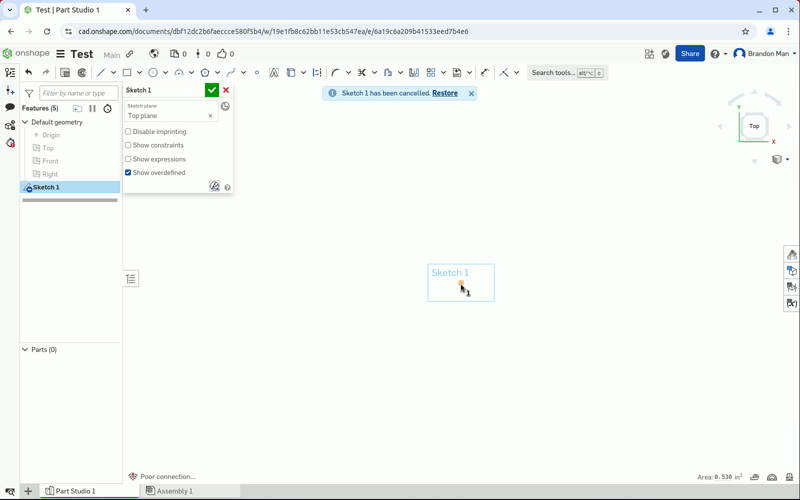
mouse_move(73, 352)
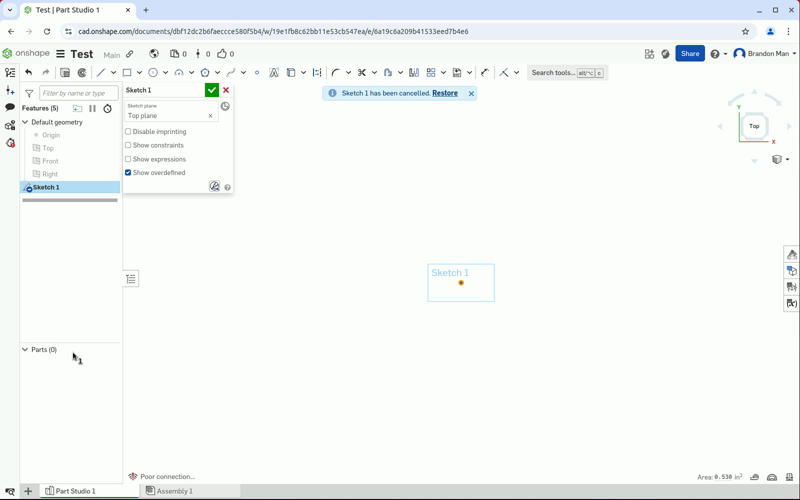
key(shift+y)
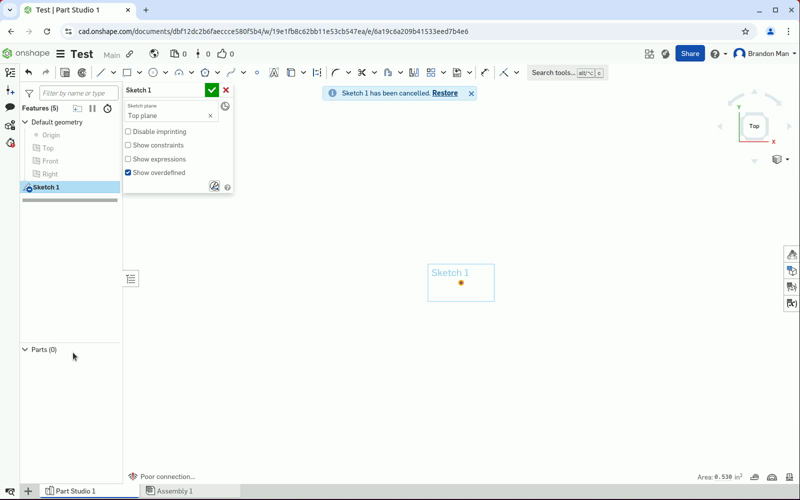
key(shift+e)
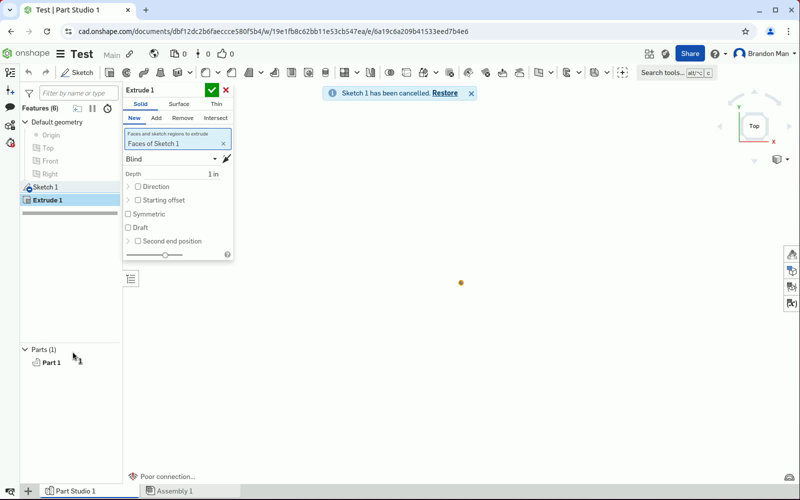
mouse_move(143, 106)
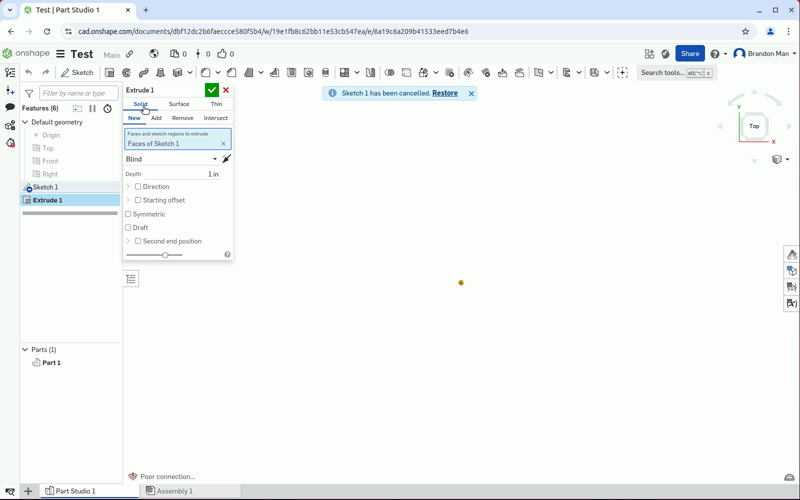
click(143, 106)
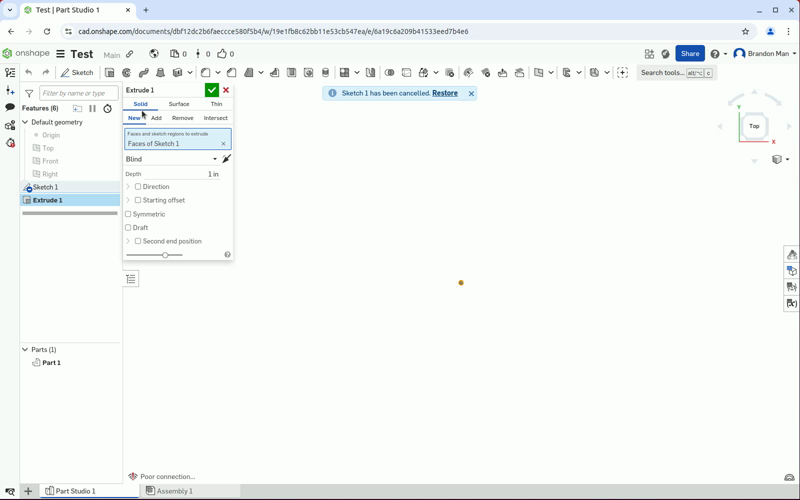
mouse_move(137, 120)
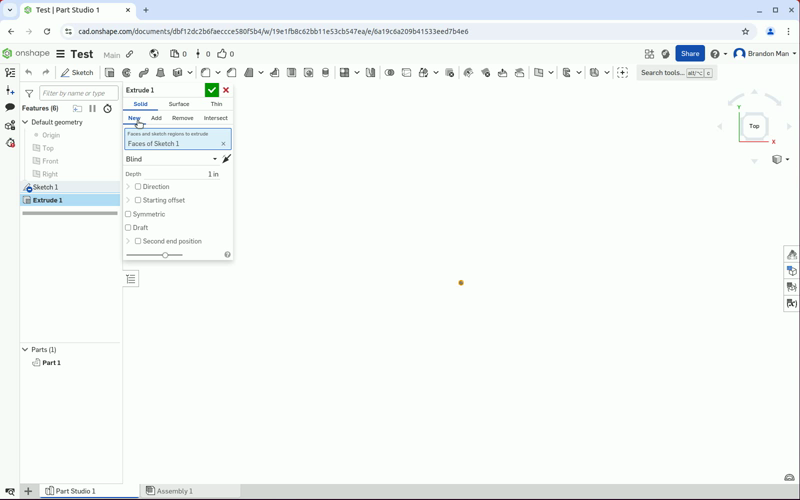
click(137, 120)
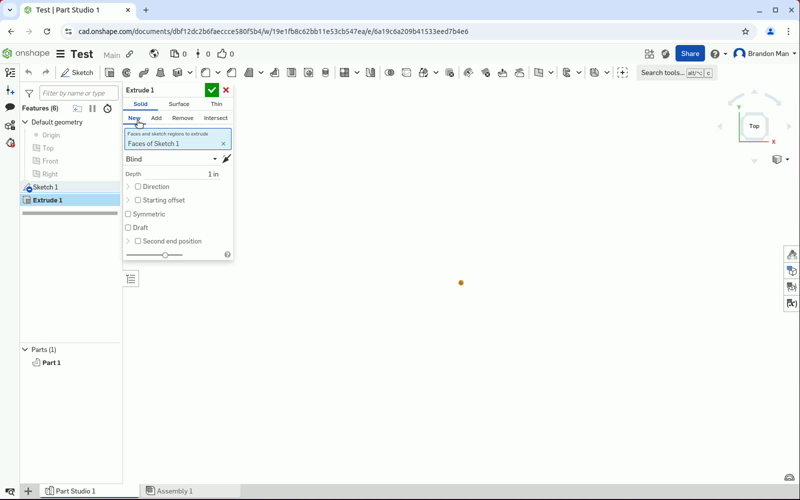
key(tab, 4)
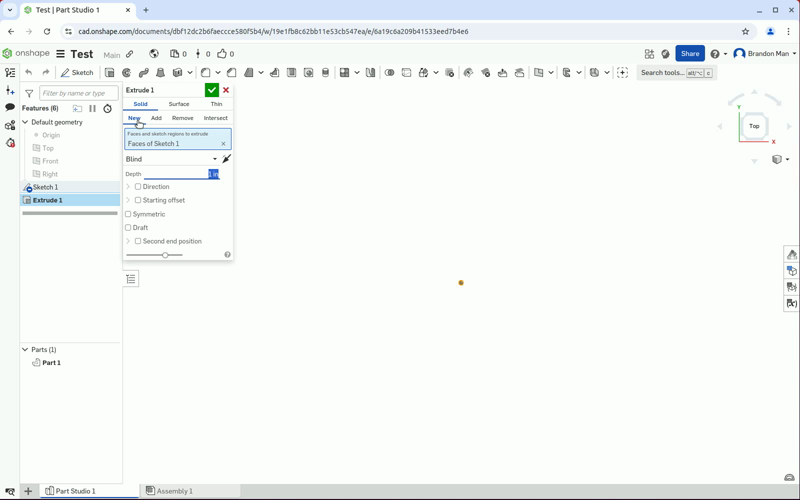
text(23.108)
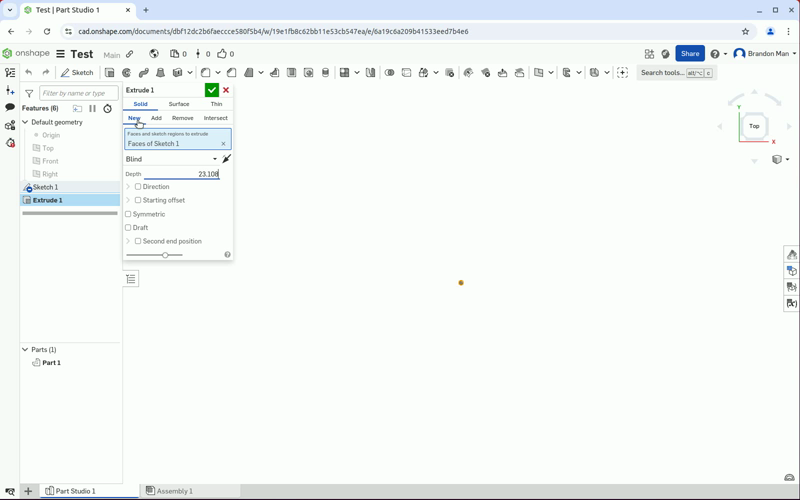
key(enter)
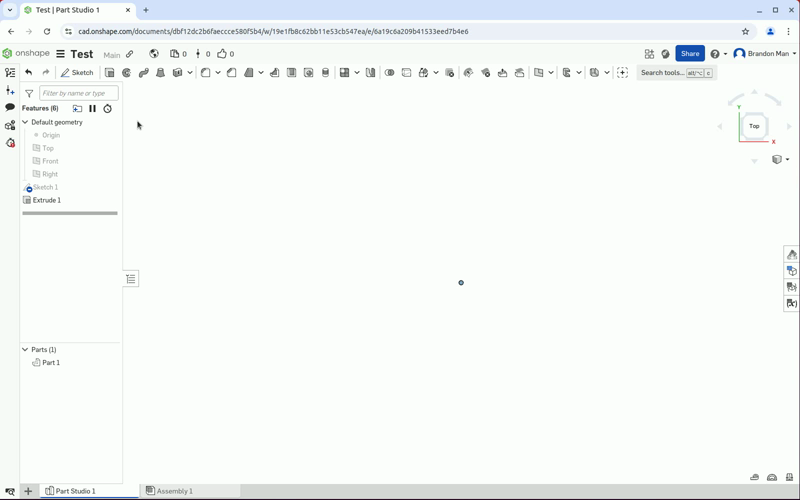
key(shift+h)
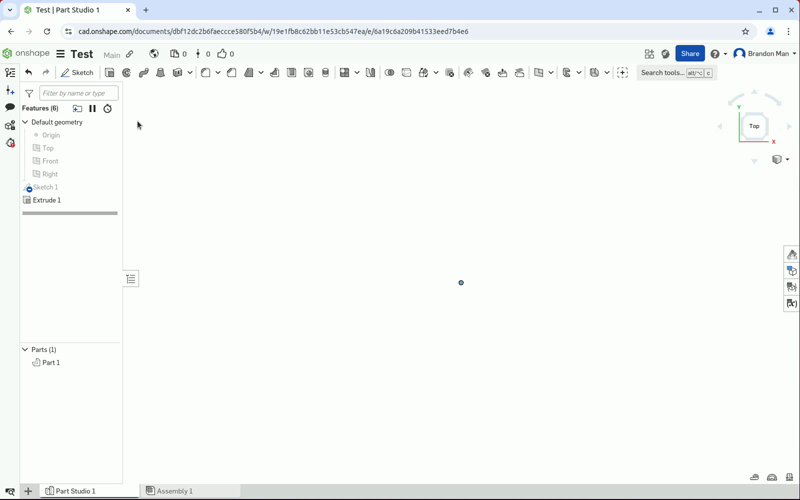
key(shift+h)
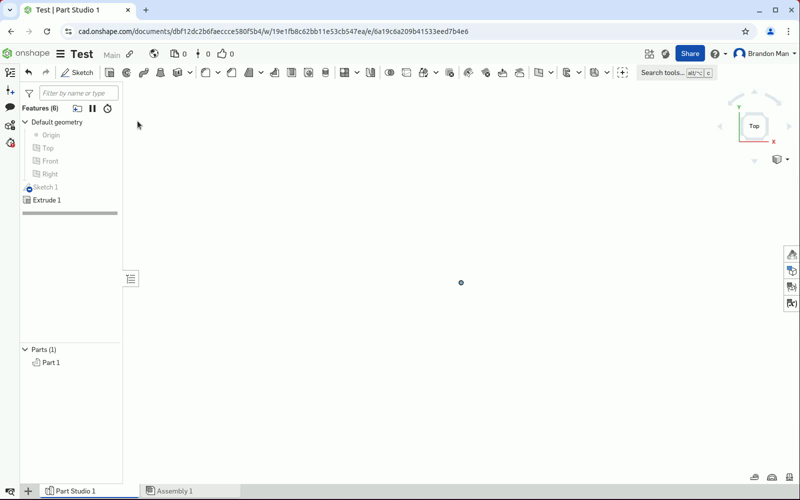
mouse_move(73, 189)
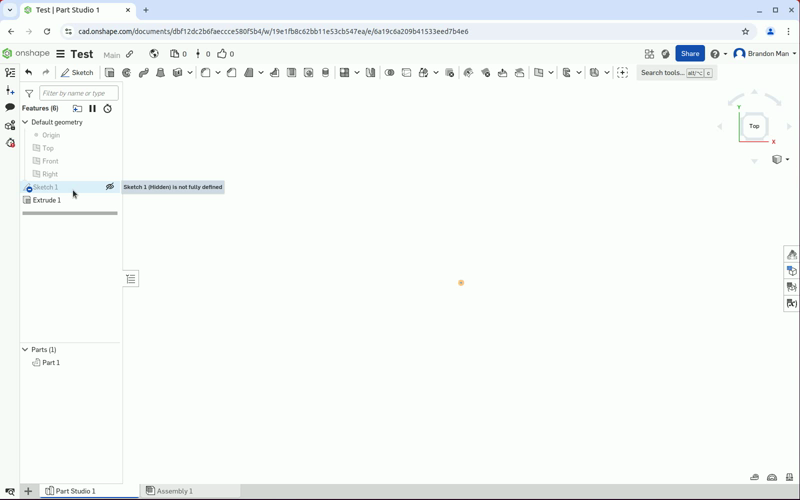
click(73, 189)
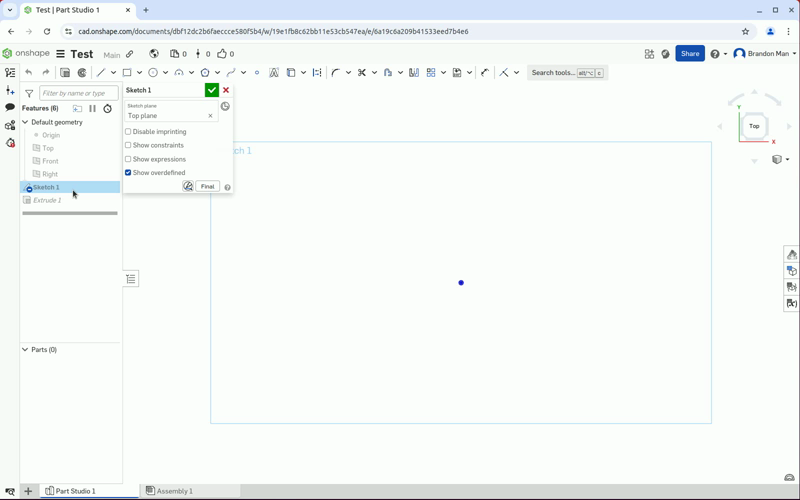
mouse_move(229, 92)
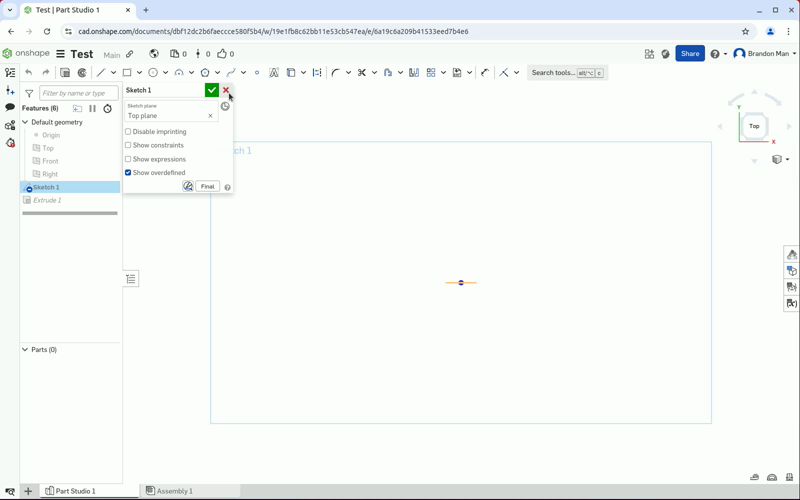
click(229, 92)
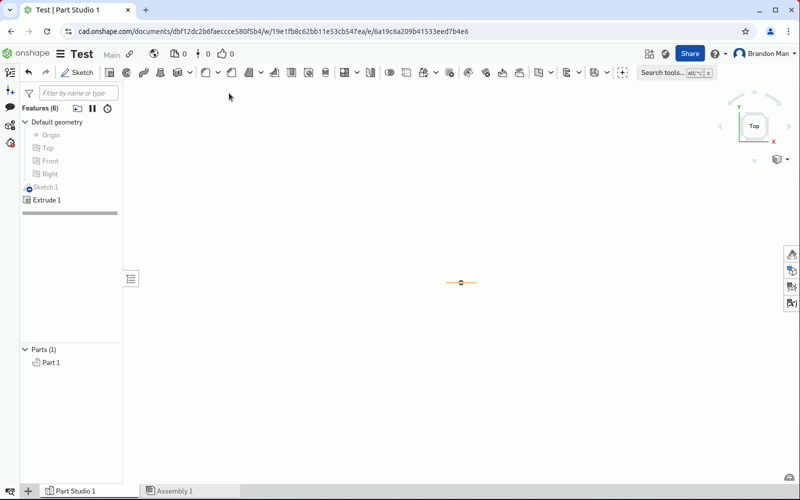
mouse_move(73, 352)
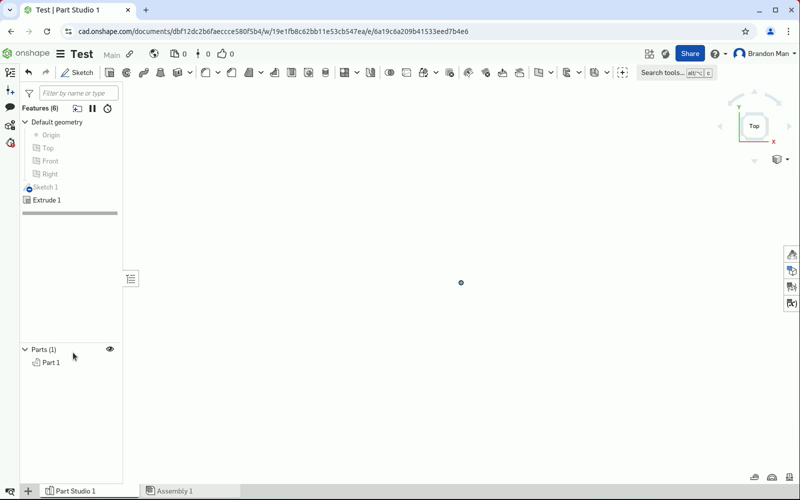
key(y)
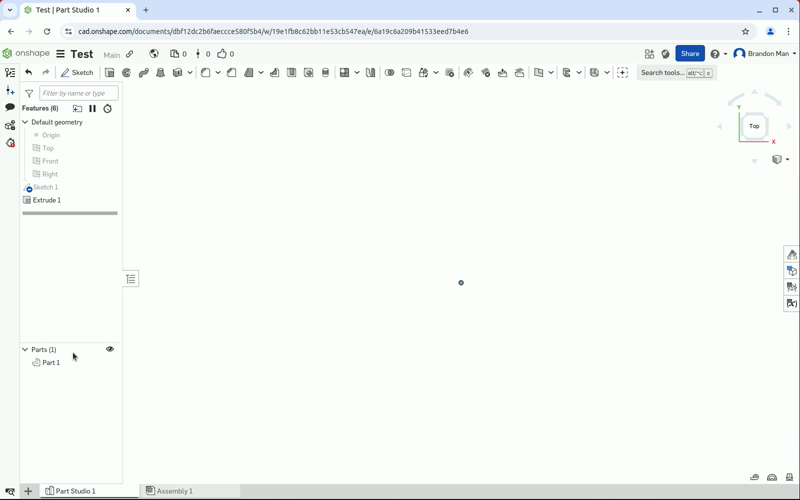
key(shift+p)
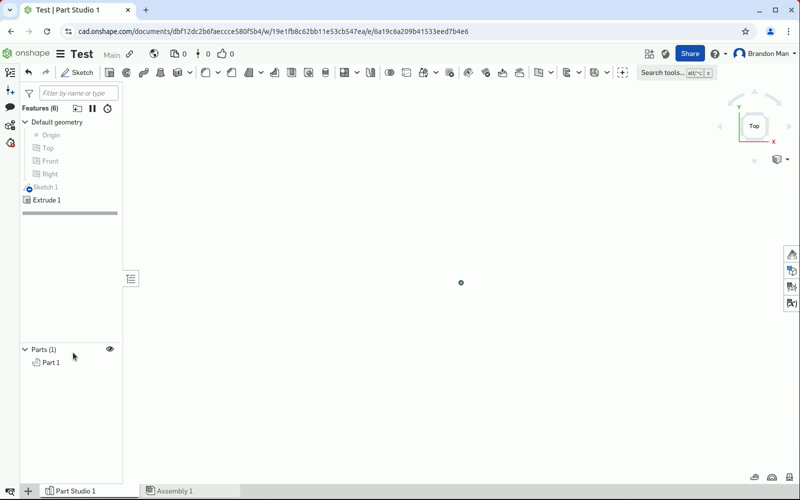
key(space)
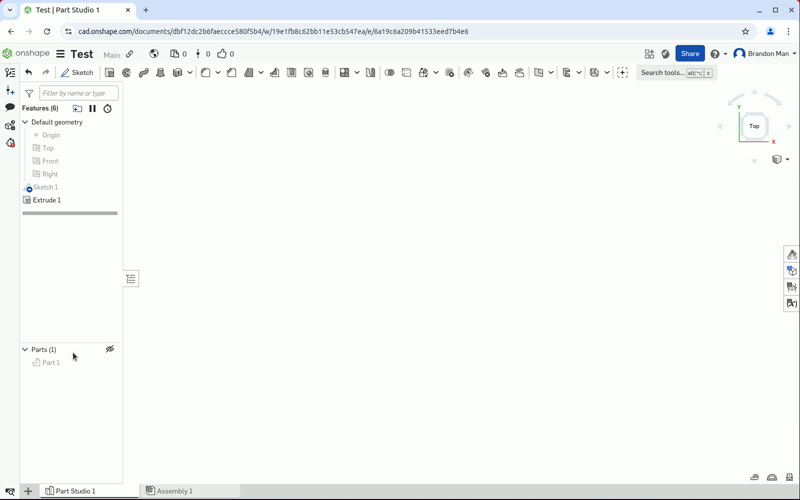
key_down(shift)
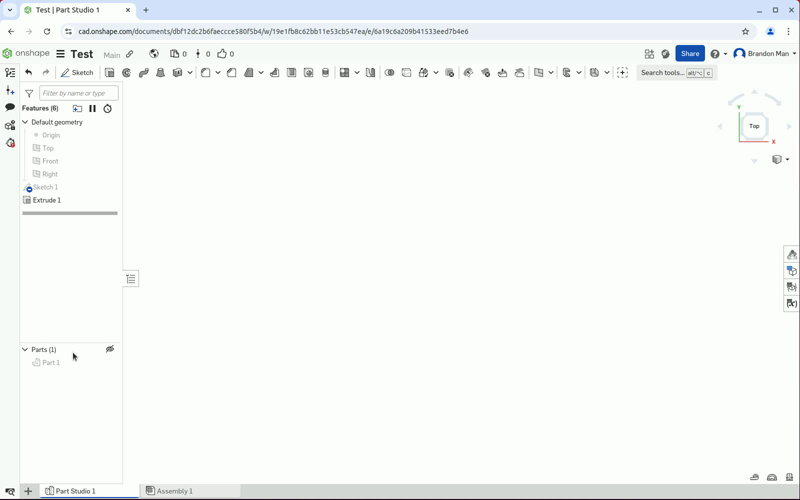
key(up)
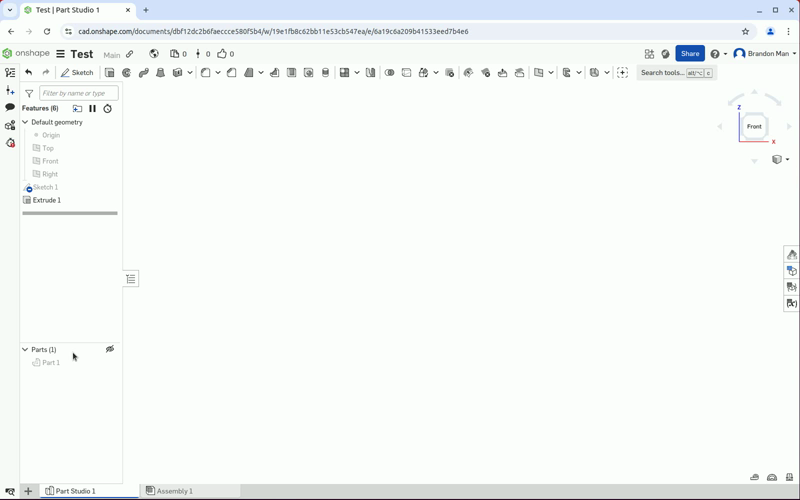
key_up(shift)
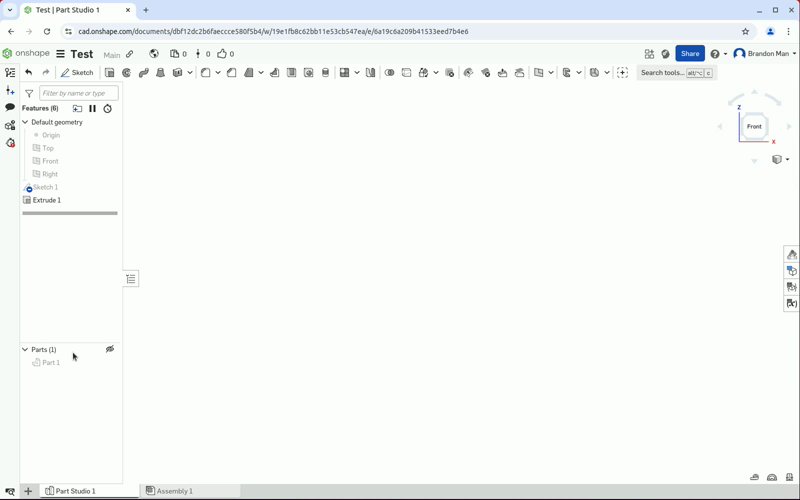
mouse_move(73, 352)
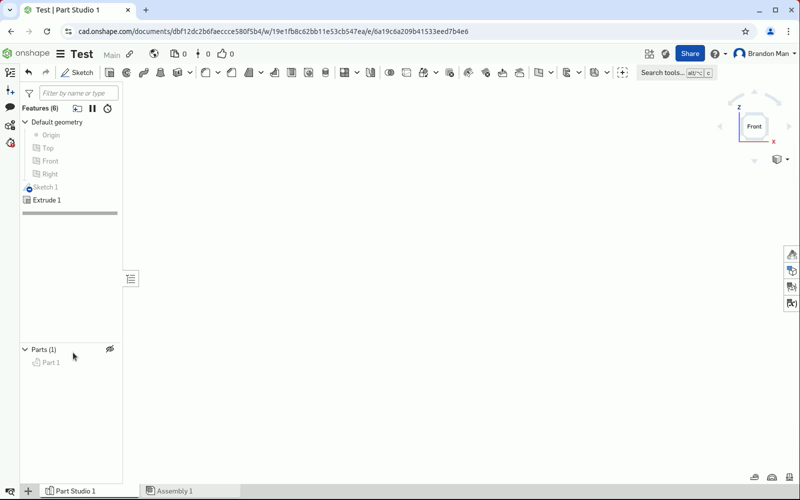
key(shift+y)
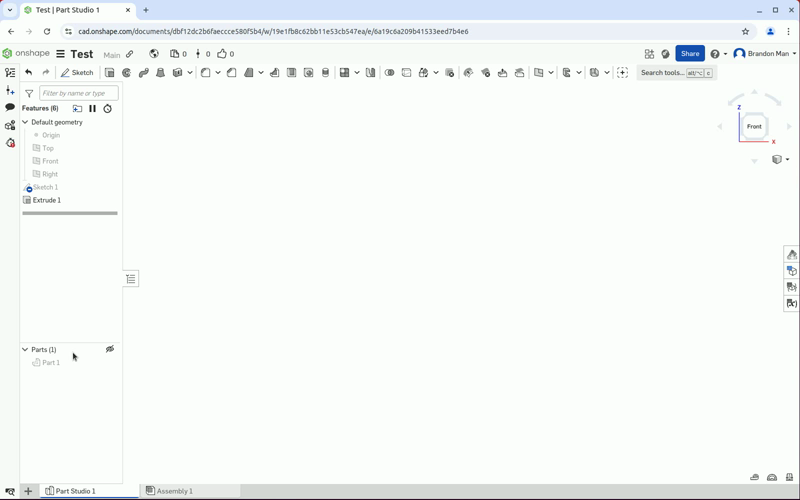
key(shift+s)
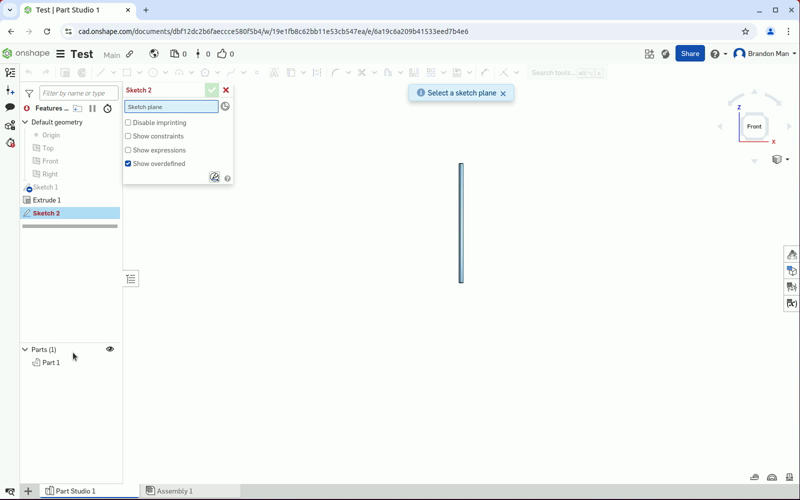
mouse_move(73, 163)
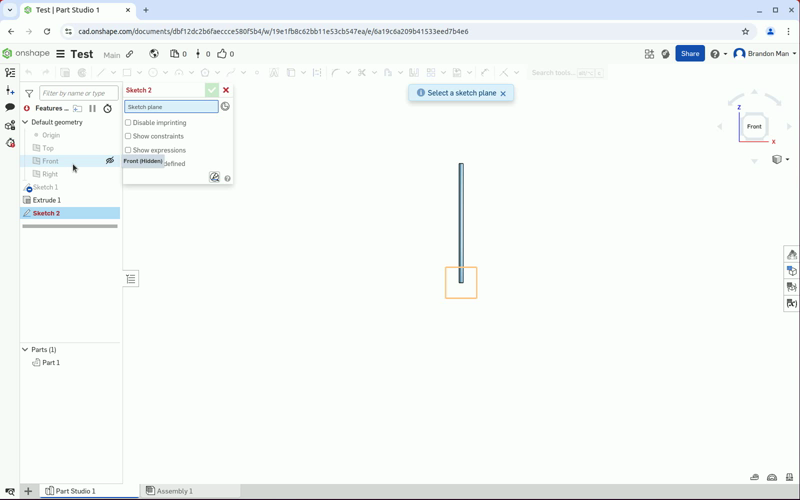
click(73, 163)
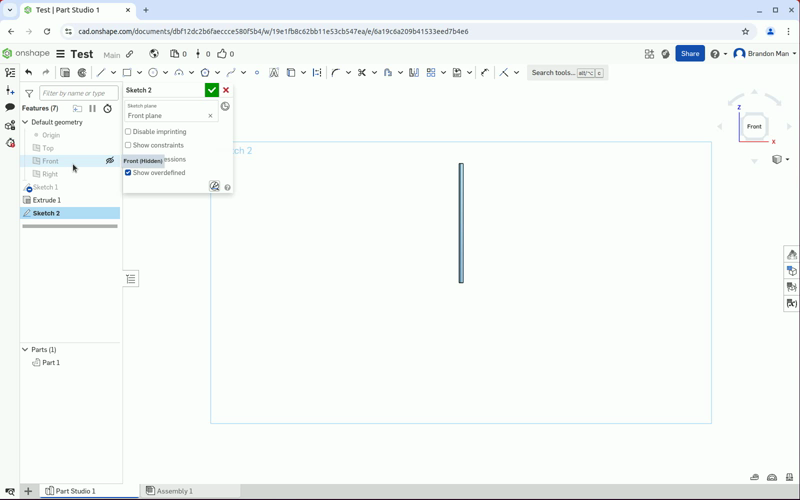
mouse_move(73, 352)
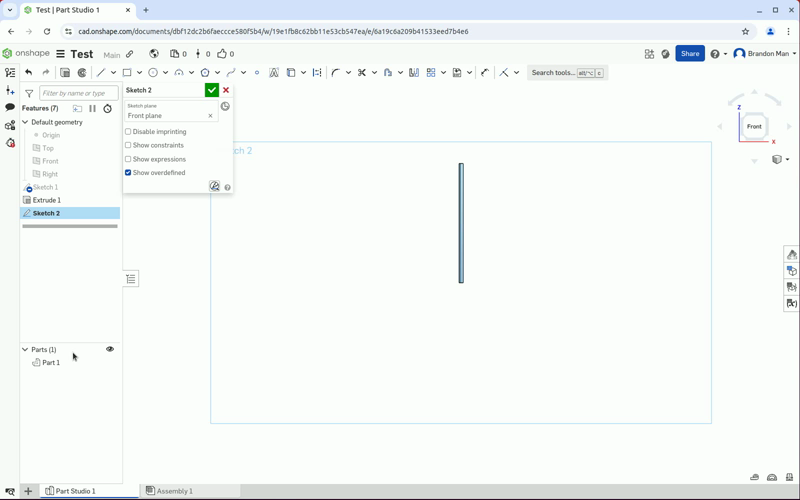
key(y)
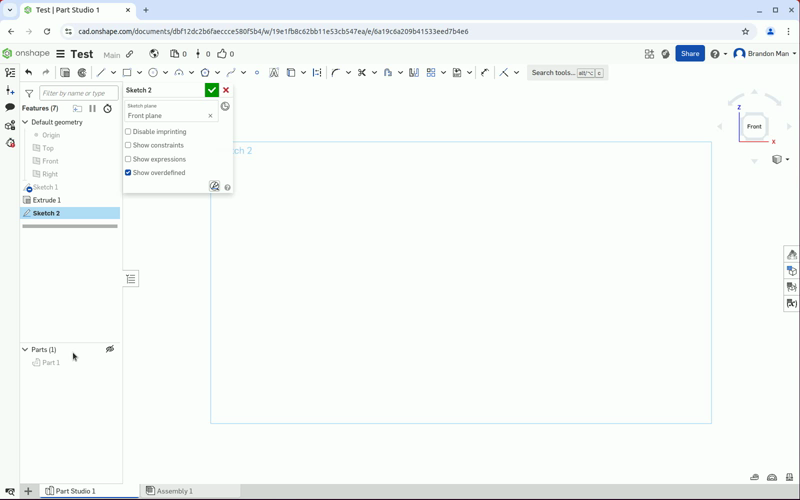
key(c)
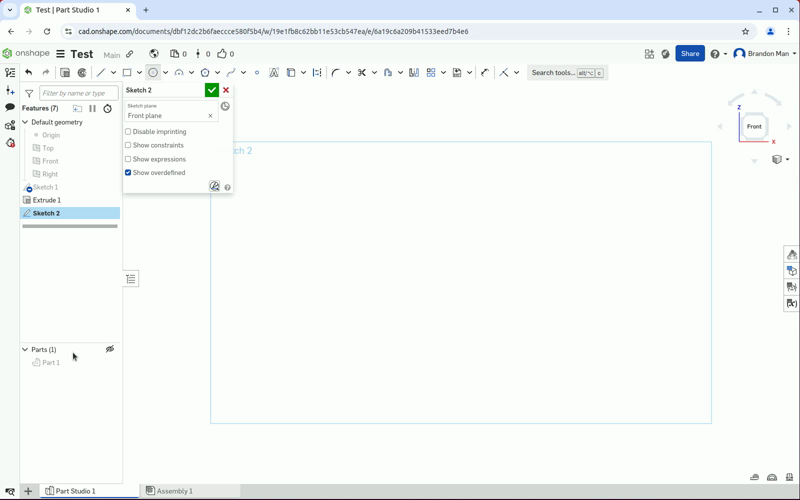
key_down(shift)
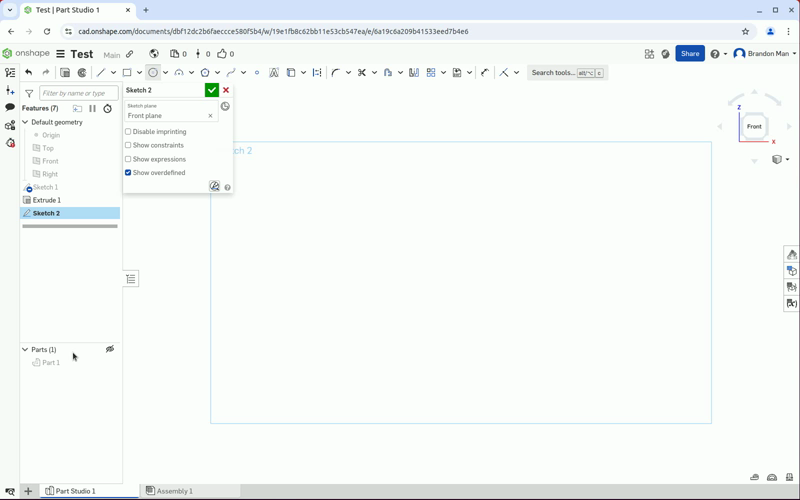
mouse_move(461, 284)
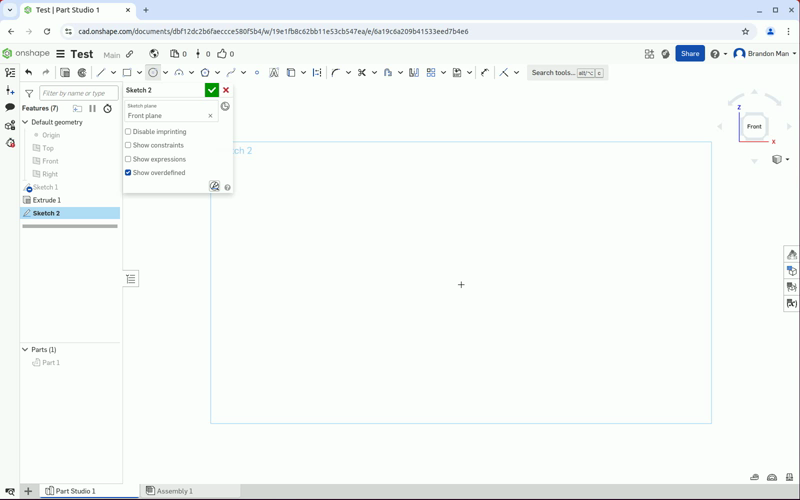
click(461, 284)
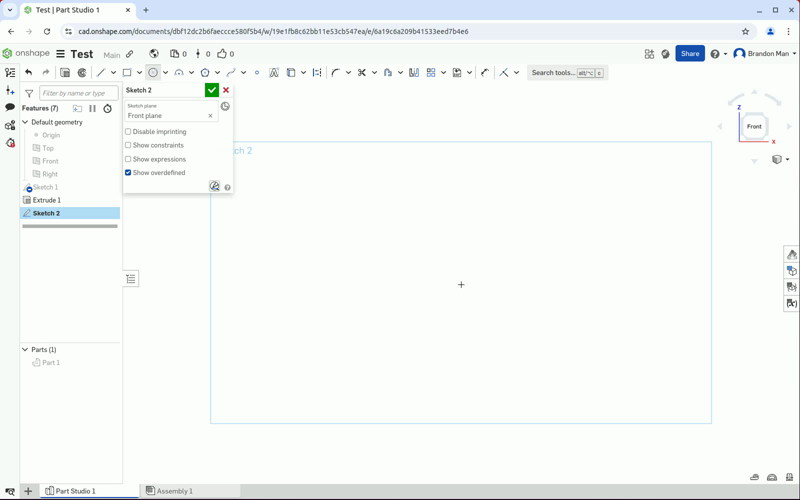
key_up(shift)
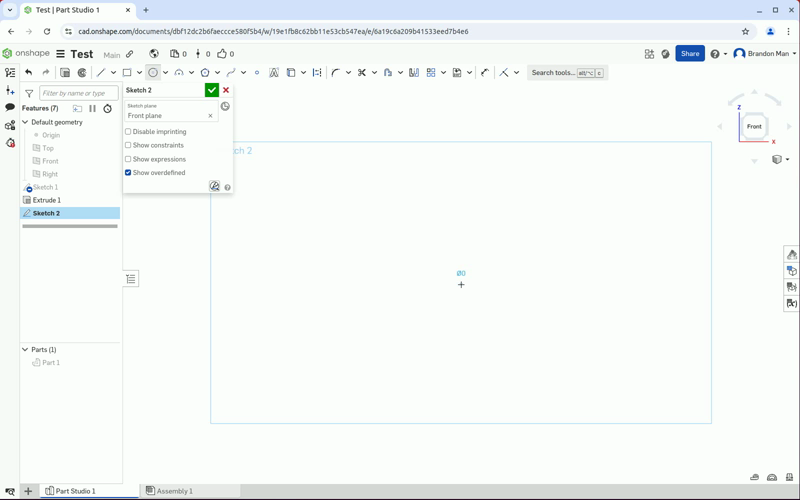
mouse_move(463, 284)
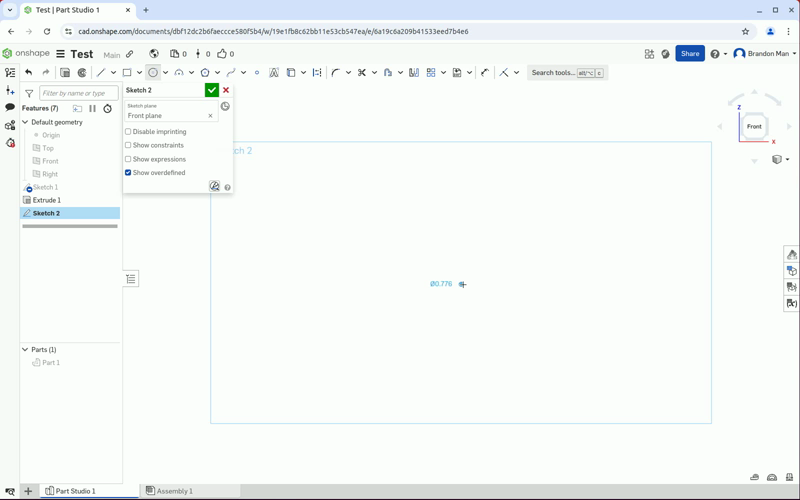
scroll(6)
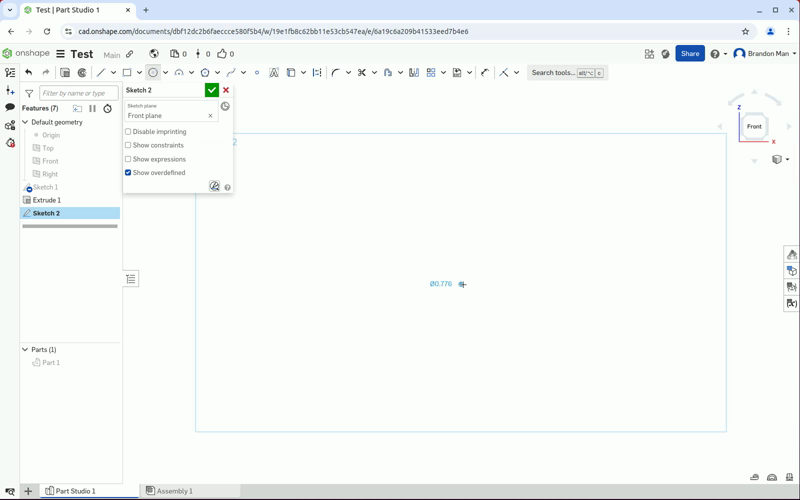
scroll(6)
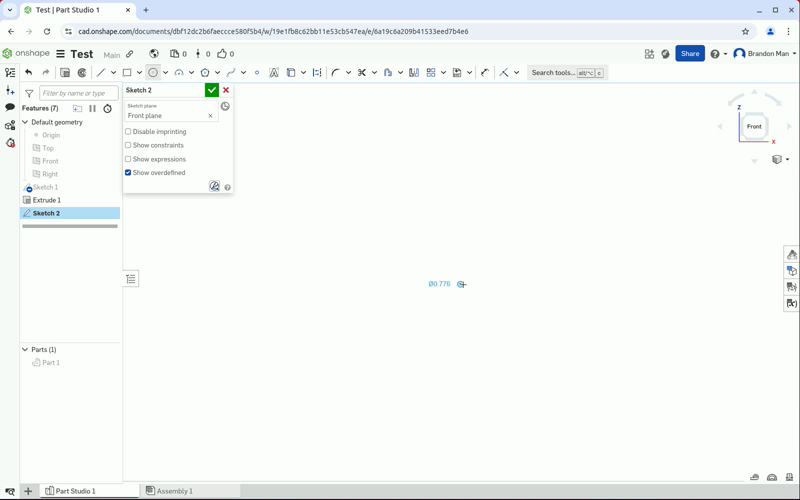
scroll(6)
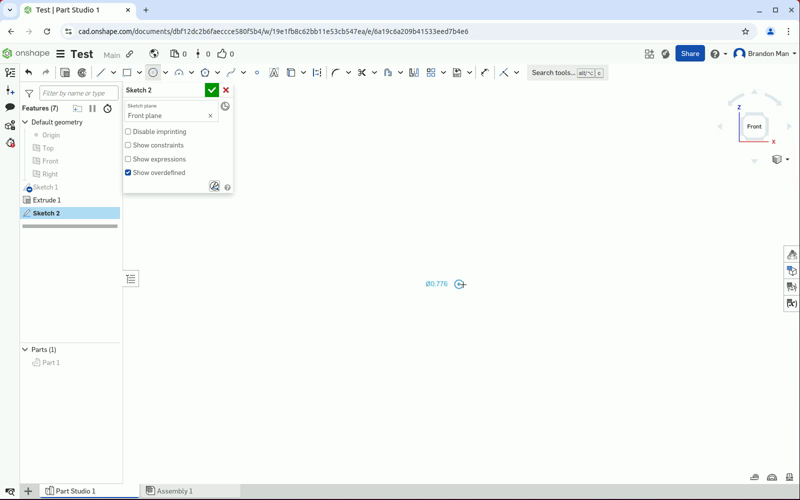
scroll(6)
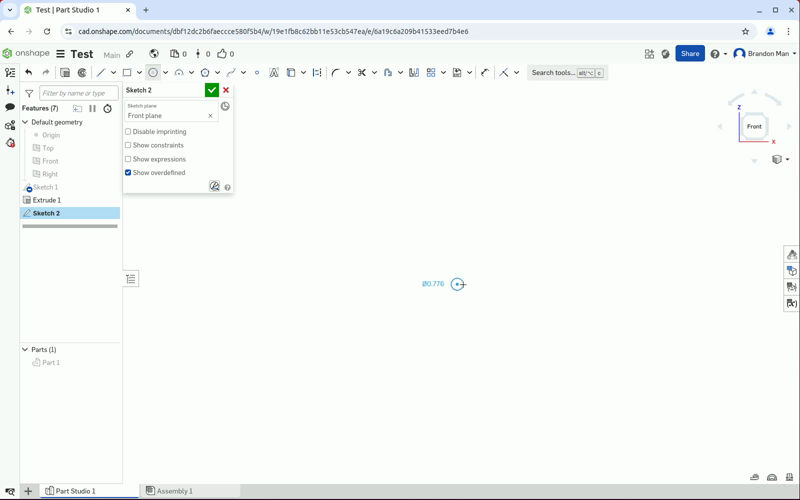
scroll(6)
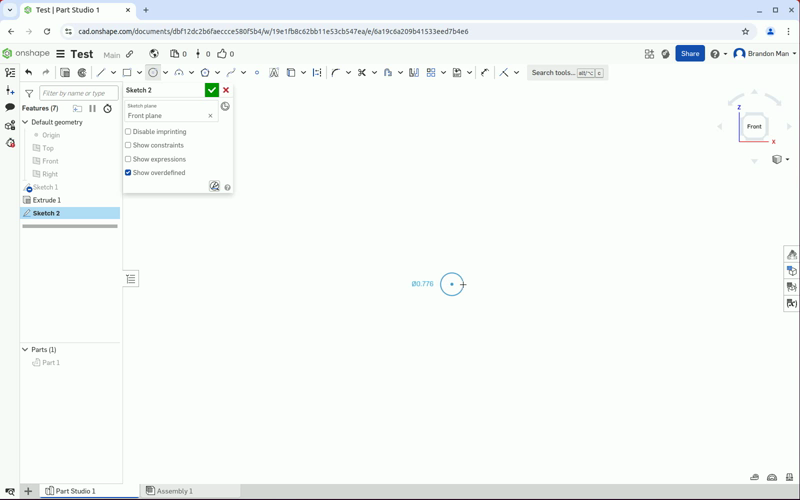
scroll(6)
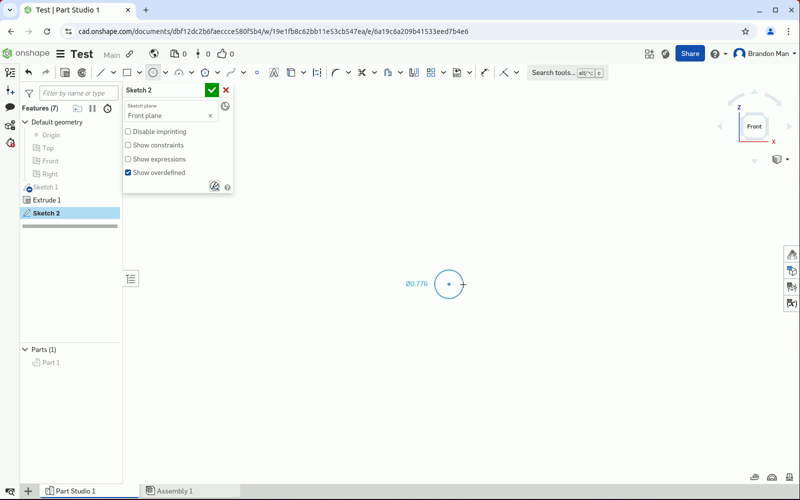
scroll(6)
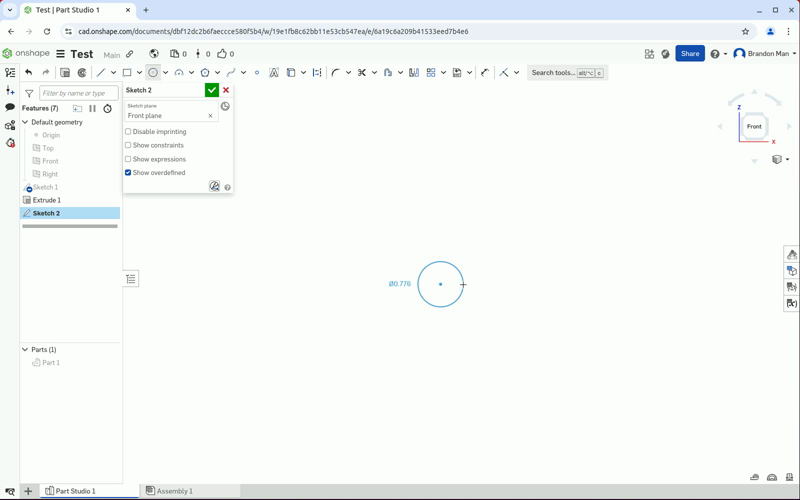
click(463, 284)
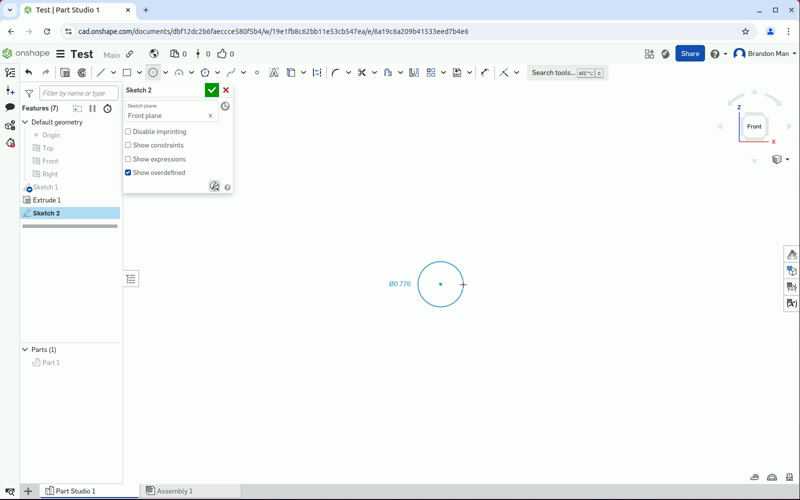
scroll(-6)
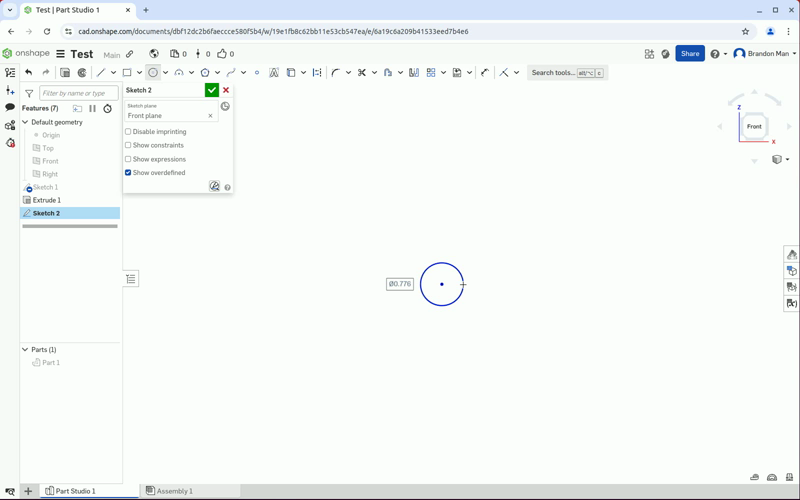
scroll(-6)
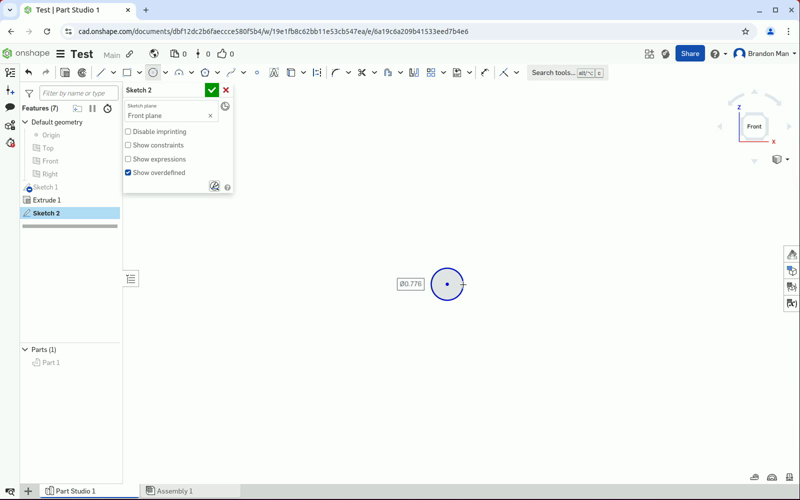
scroll(-6)
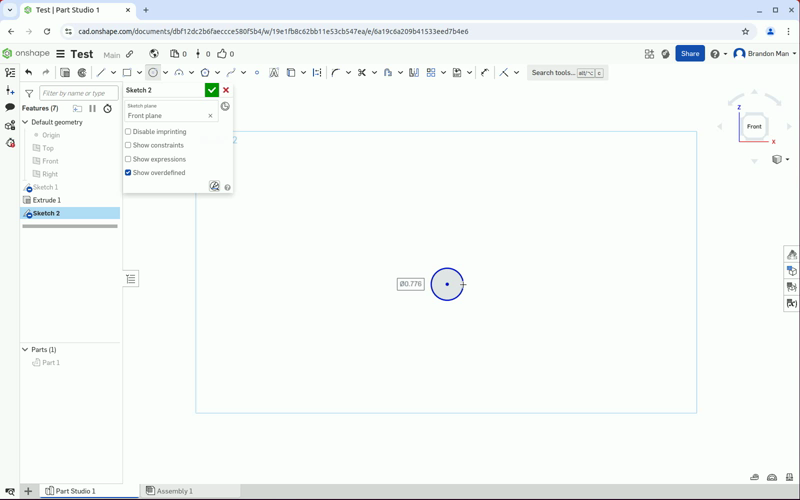
scroll(-6)
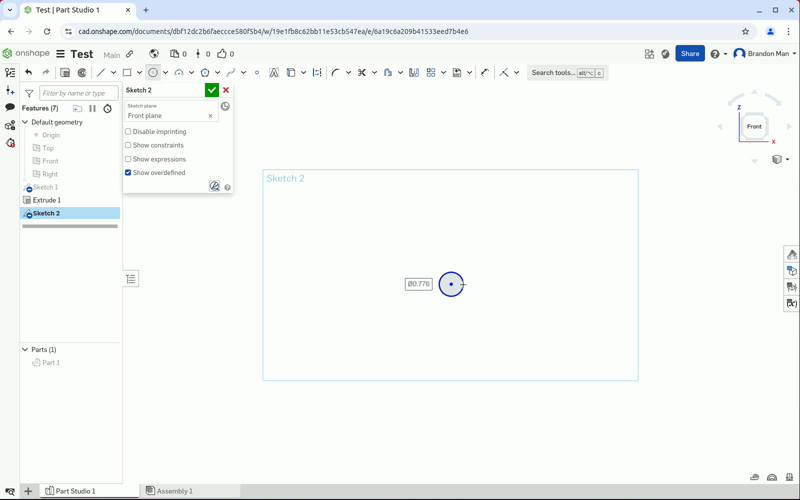
scroll(-6)
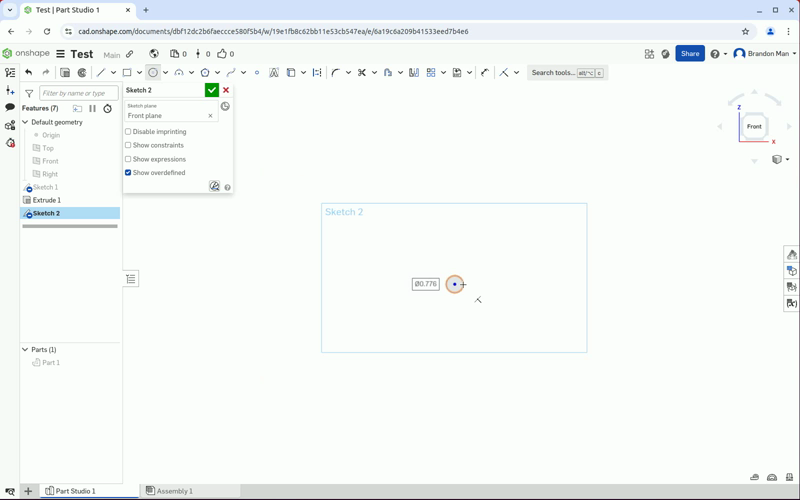
scroll(-6)
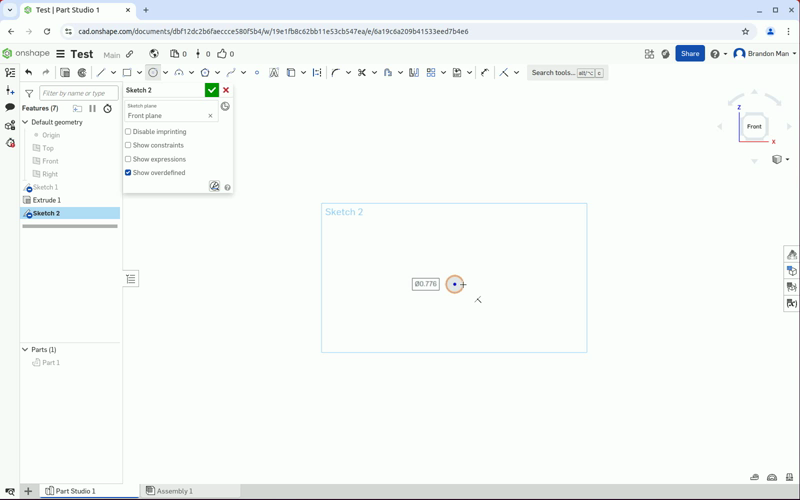
scroll(-6)
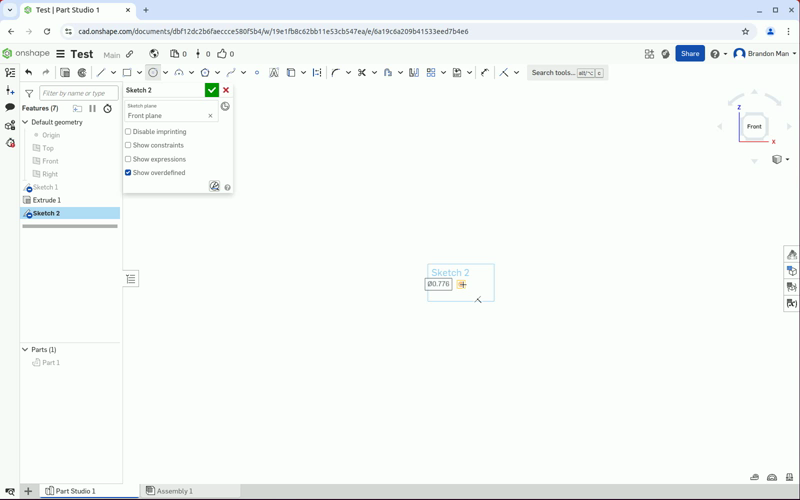
key(esc)
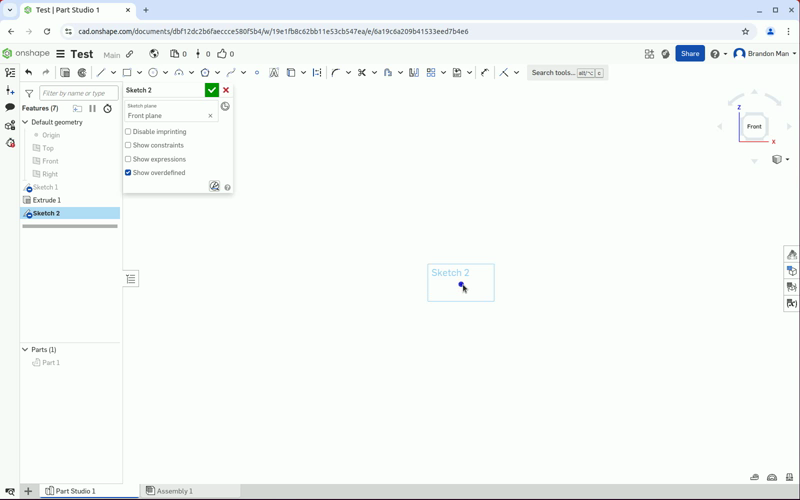
mouse_move(461, 284)
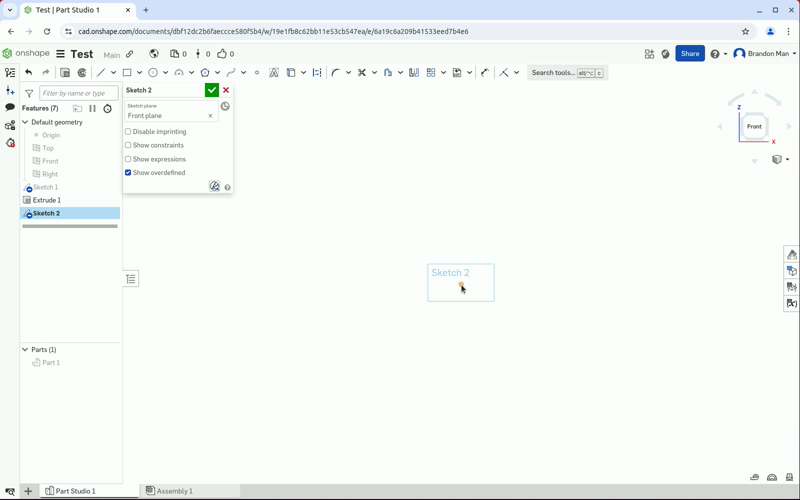
scroll(6)
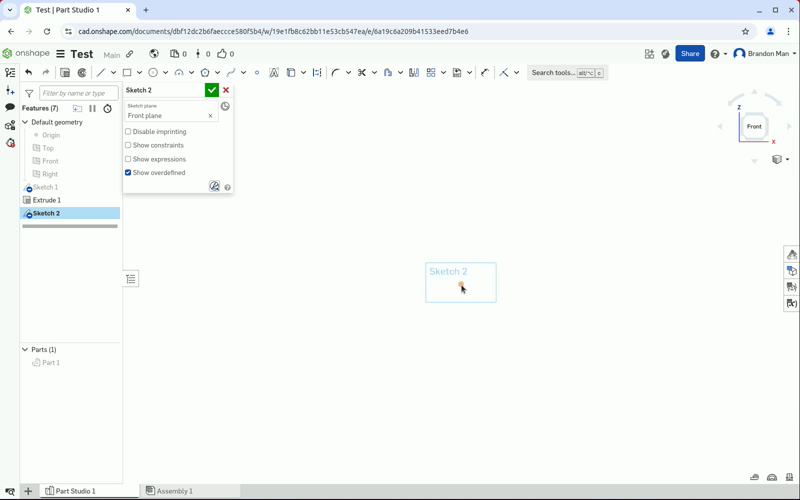
scroll(6)
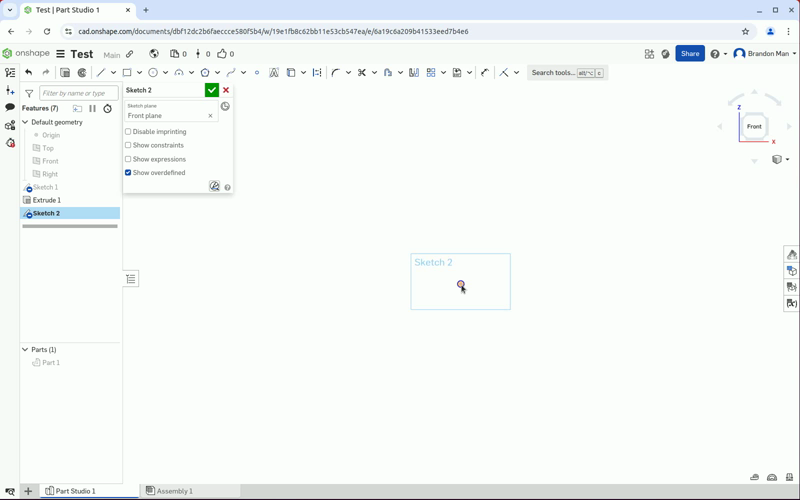
scroll(6)
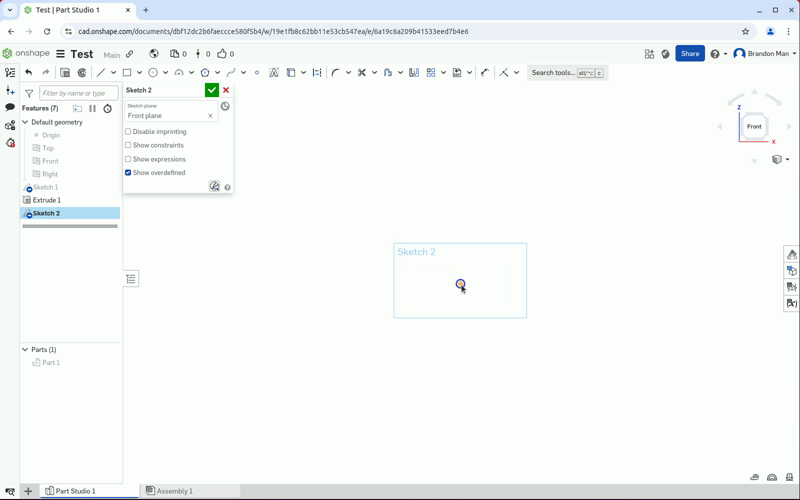
scroll(6)
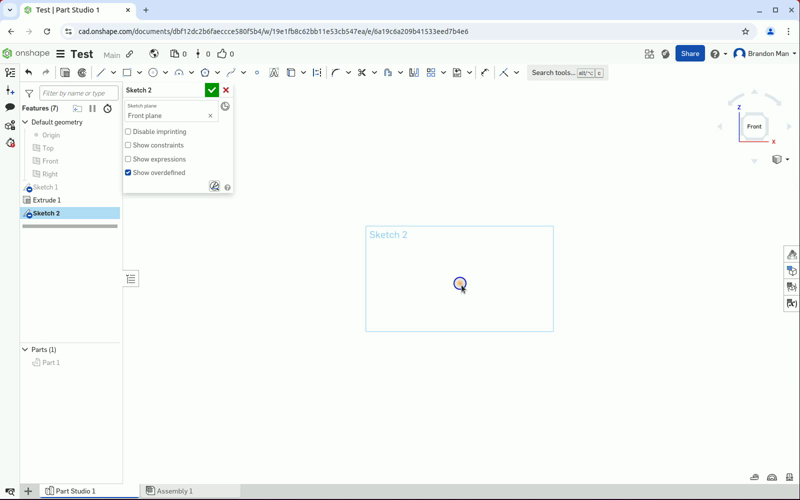
scroll(6)
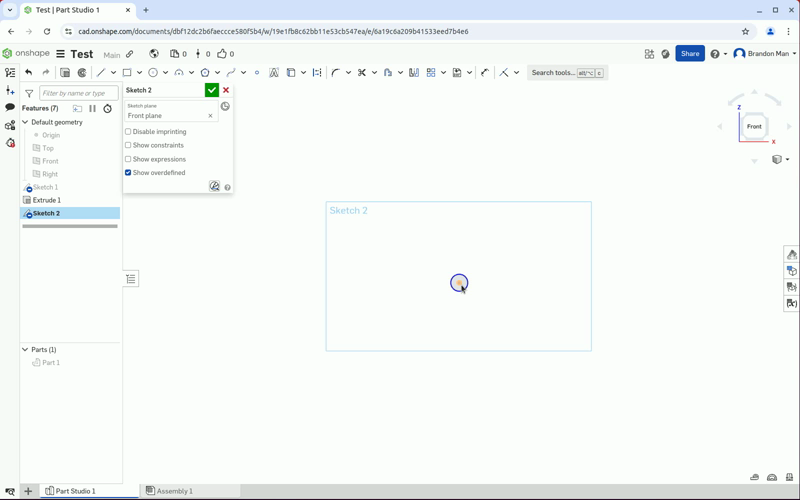
scroll(6)
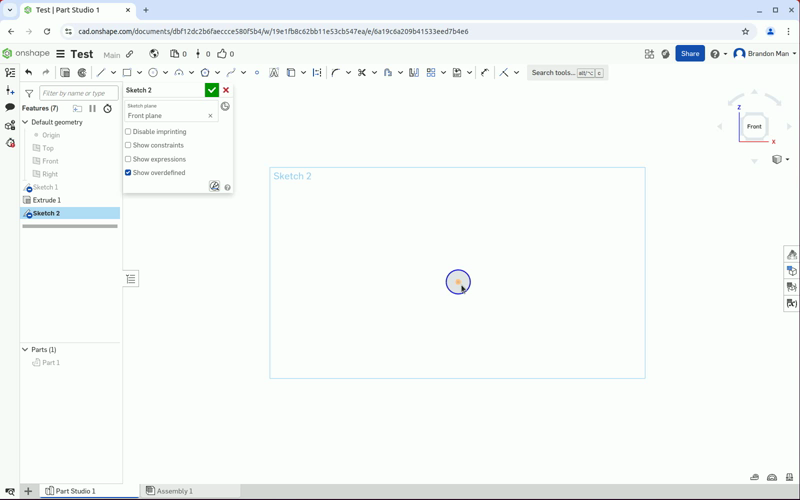
scroll(6)
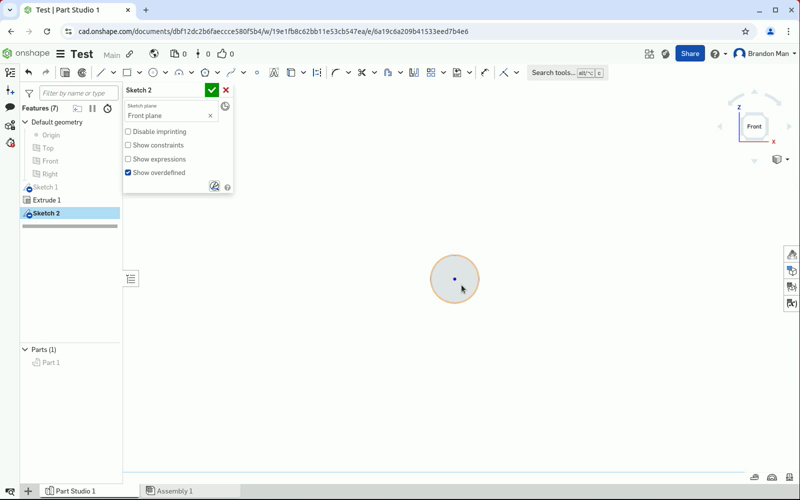
click(461, 284)
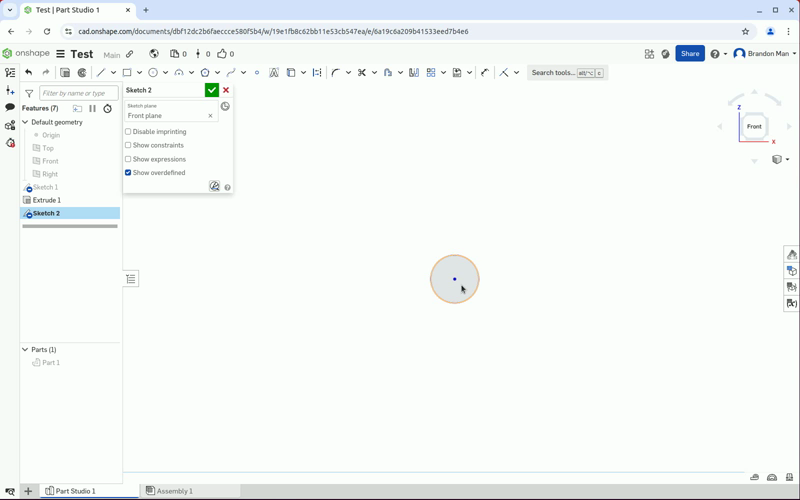
scroll(-6)
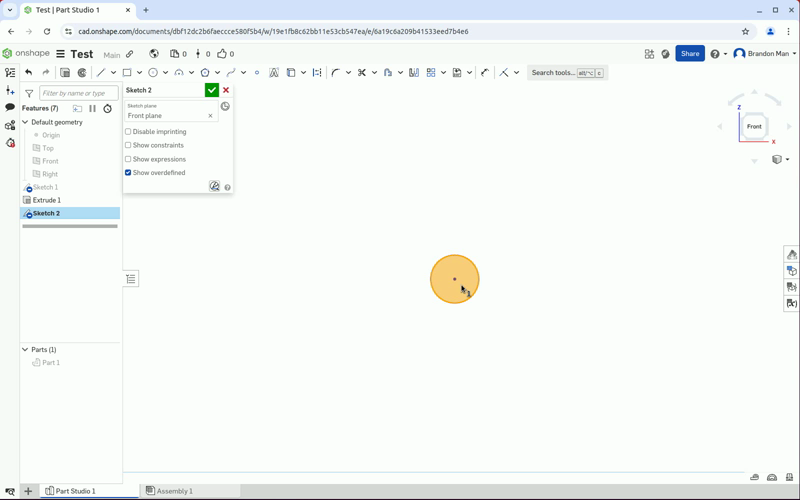
scroll(-6)
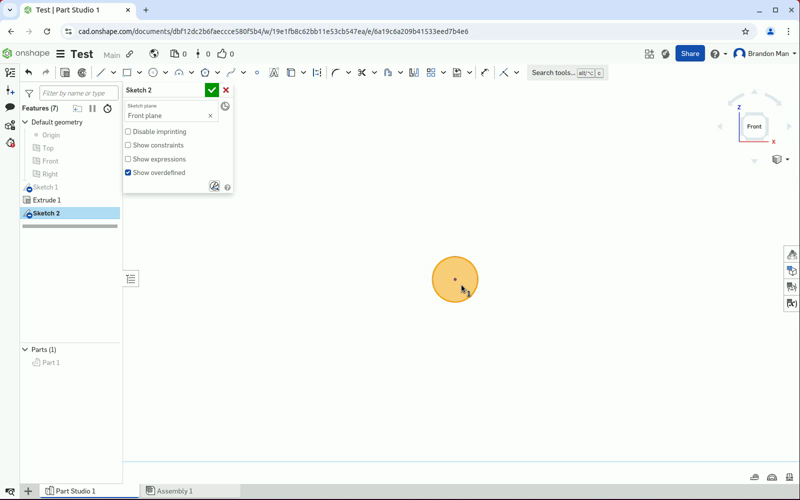
scroll(-6)
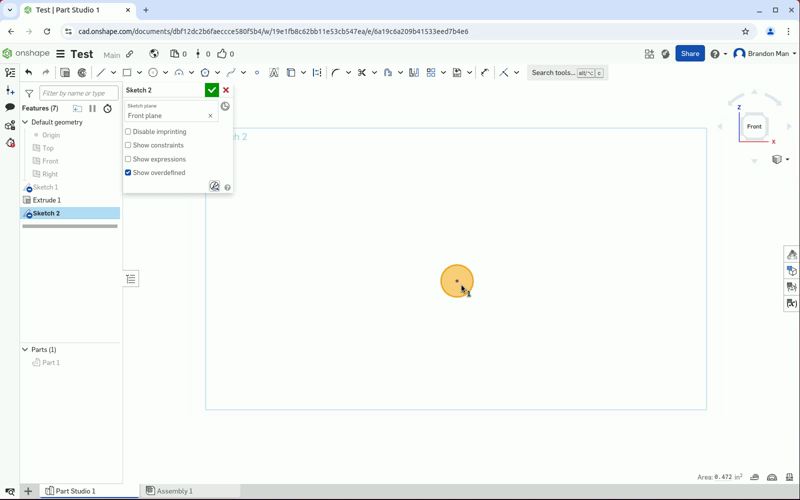
scroll(-6)
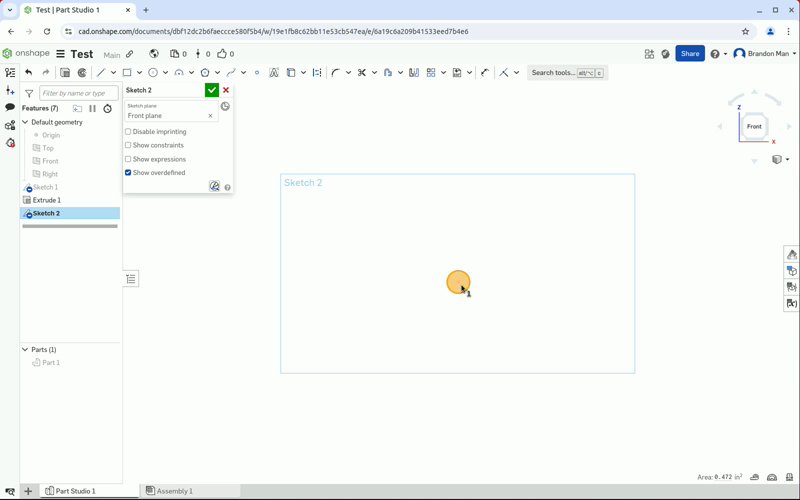
scroll(-6)
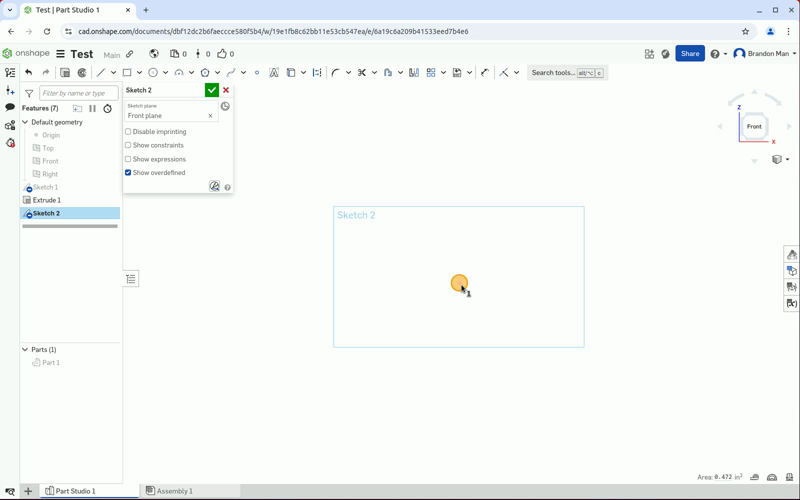
scroll(-6)
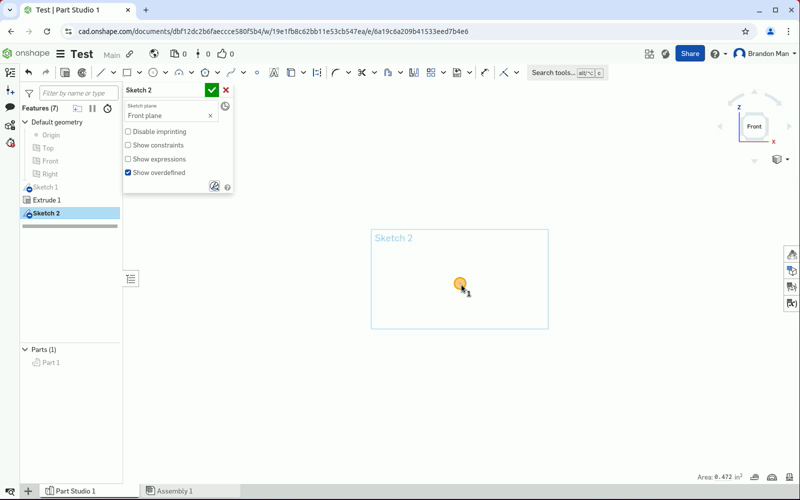
scroll(-6)
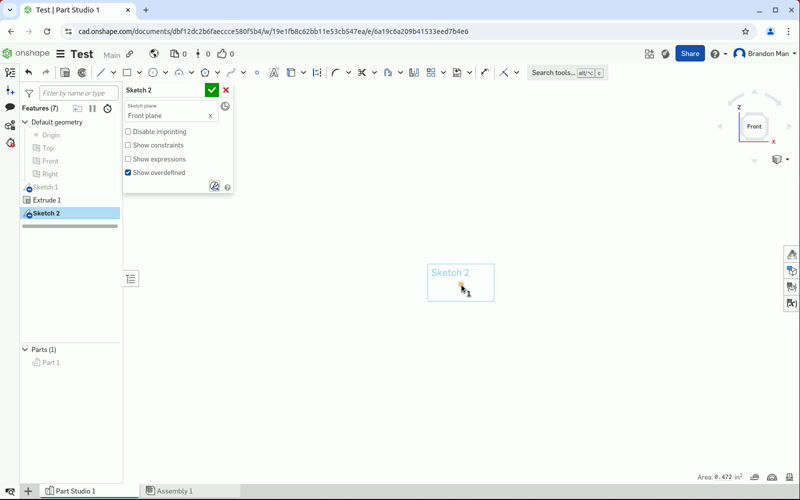
mouse_move(73, 352)
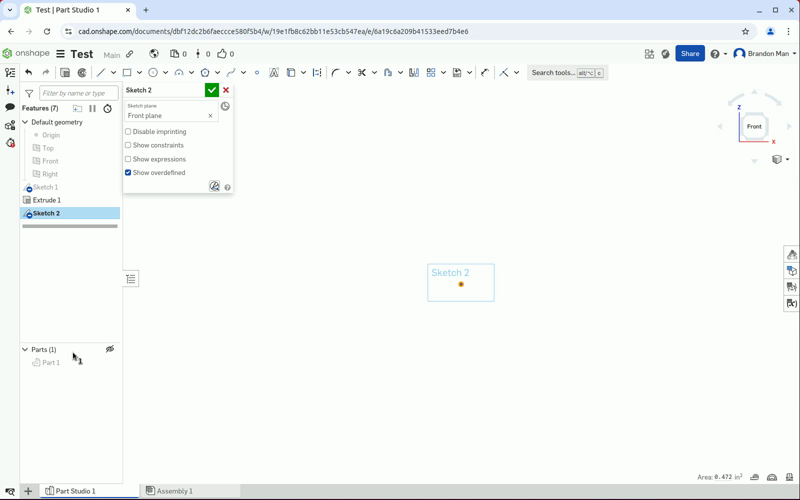
key(shift+y)
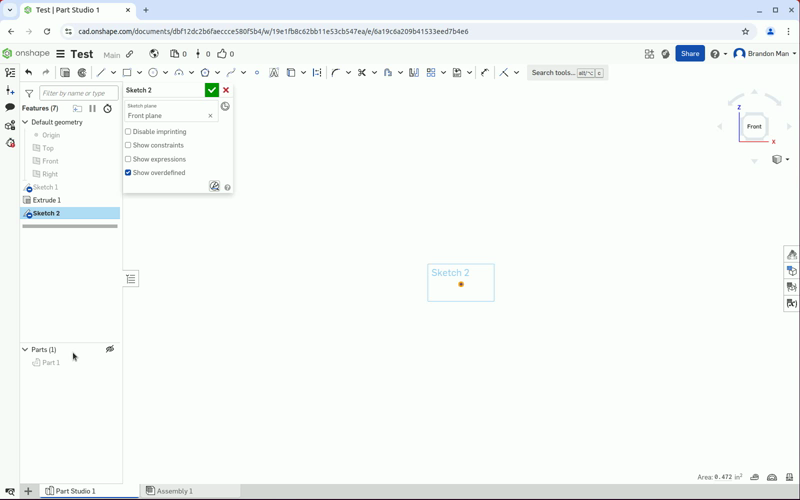
key(shift+e)
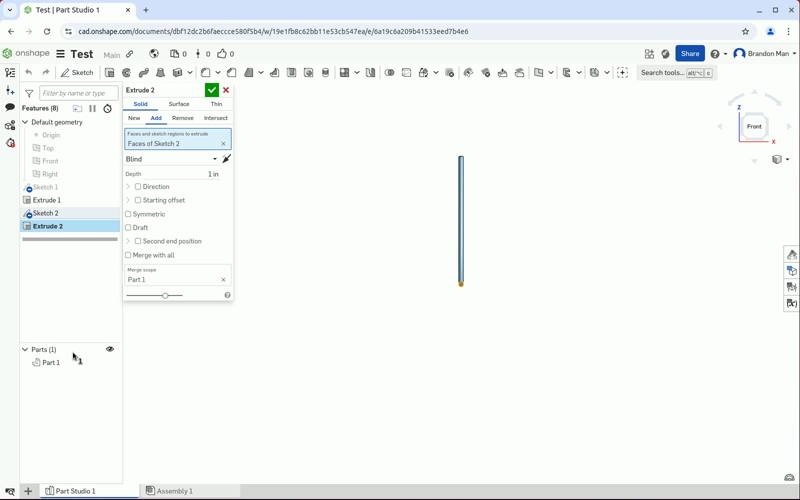
mouse_move(143, 106)
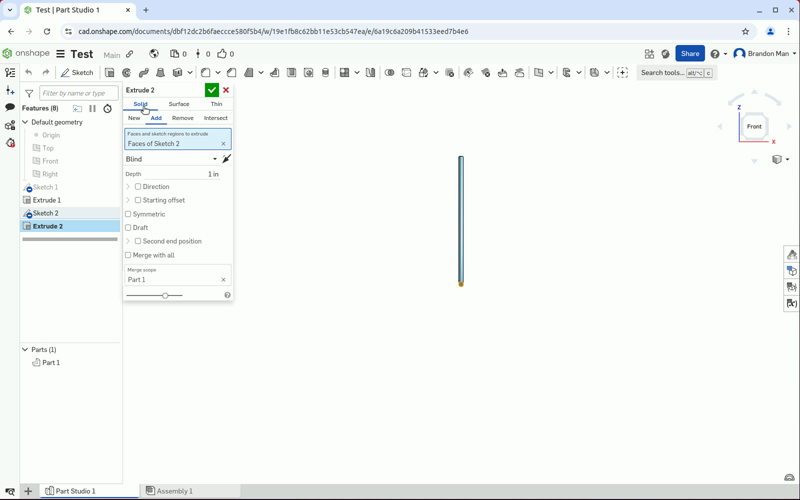
click(143, 106)
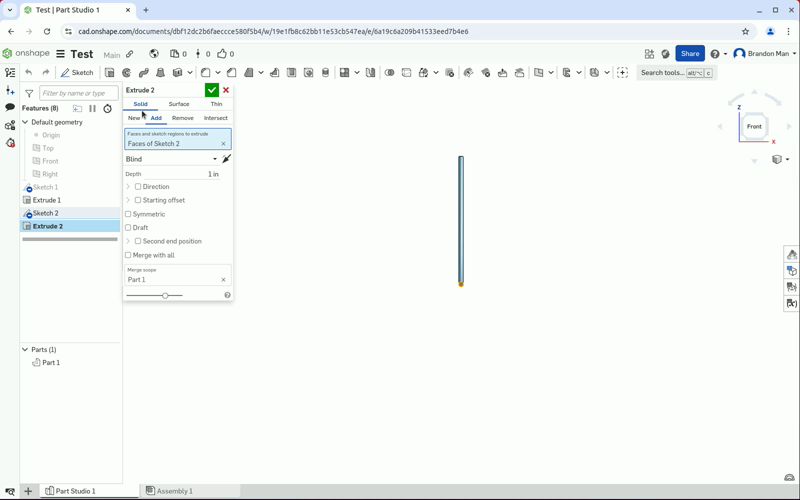
mouse_move(137, 120)
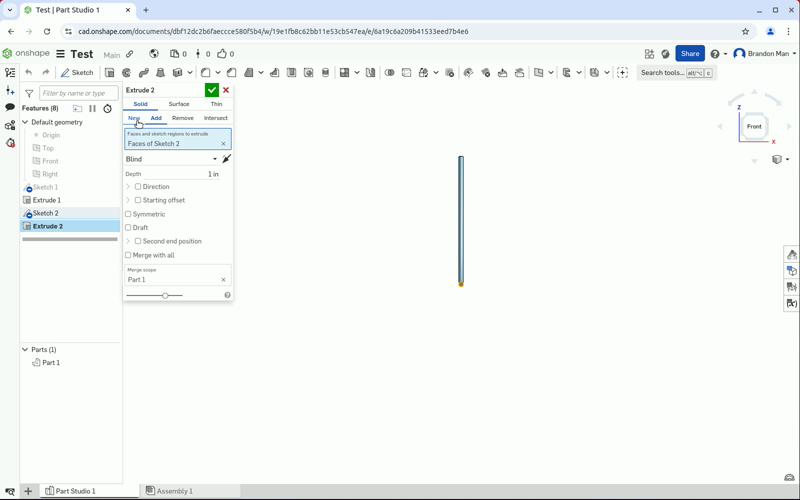
click(137, 120)
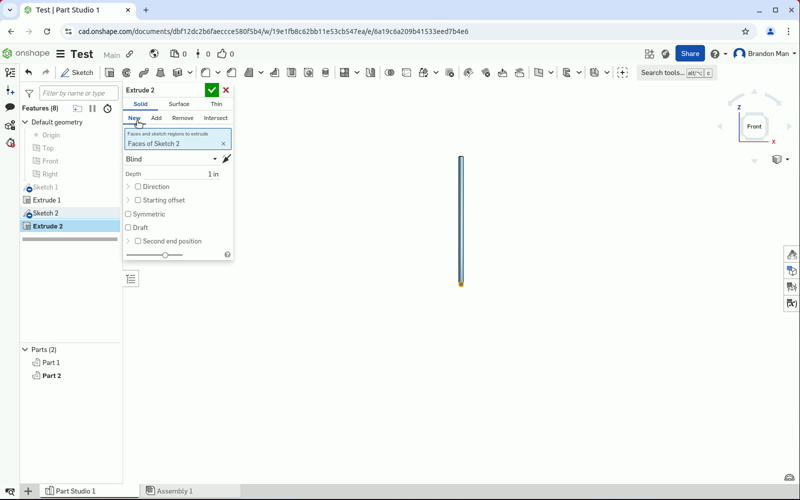
key(tab, 4)
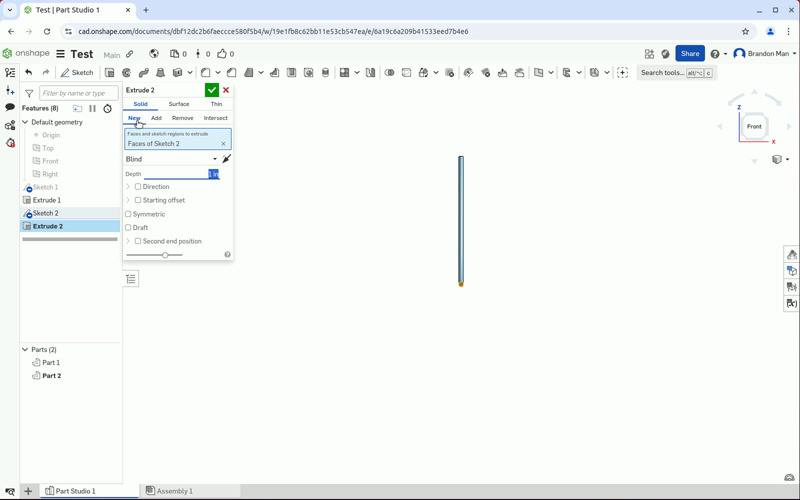
text(5.777)
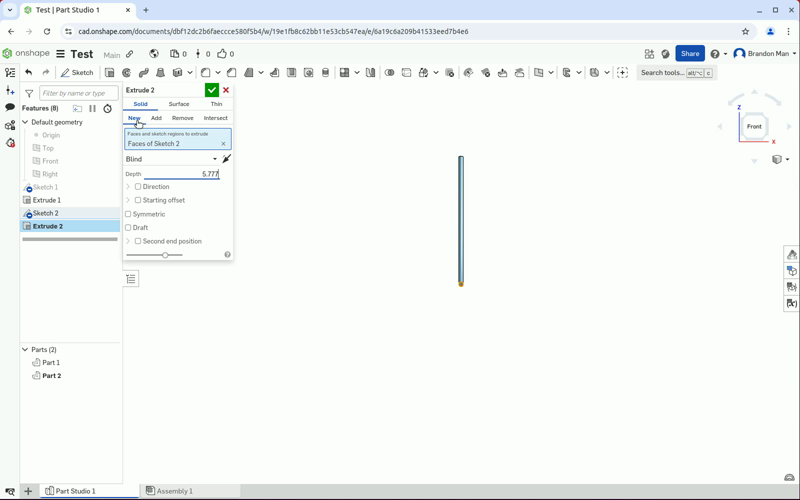
key(enter)
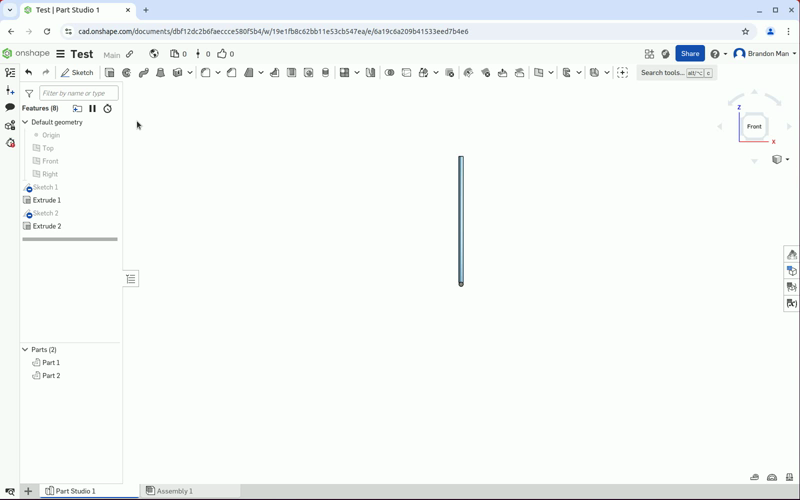
key(shift+h)
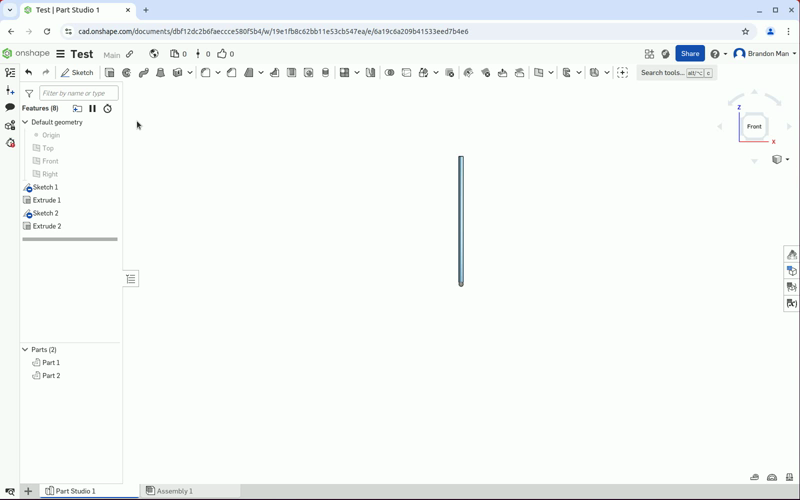
key(shift+h)
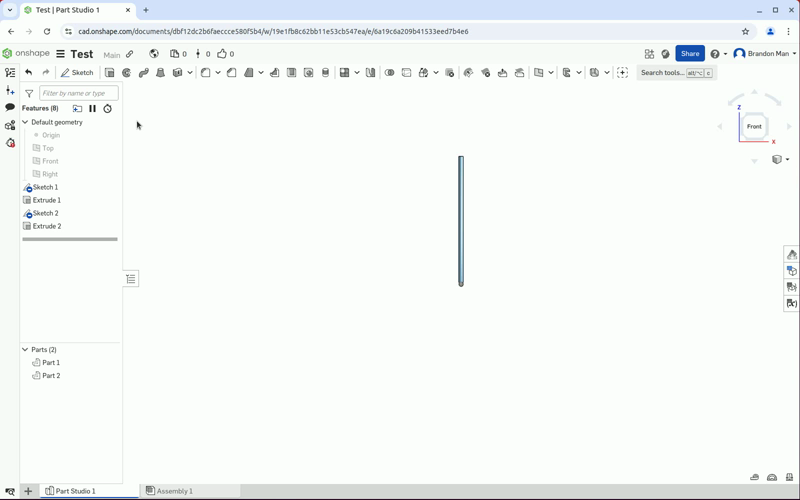
key(shift+7)
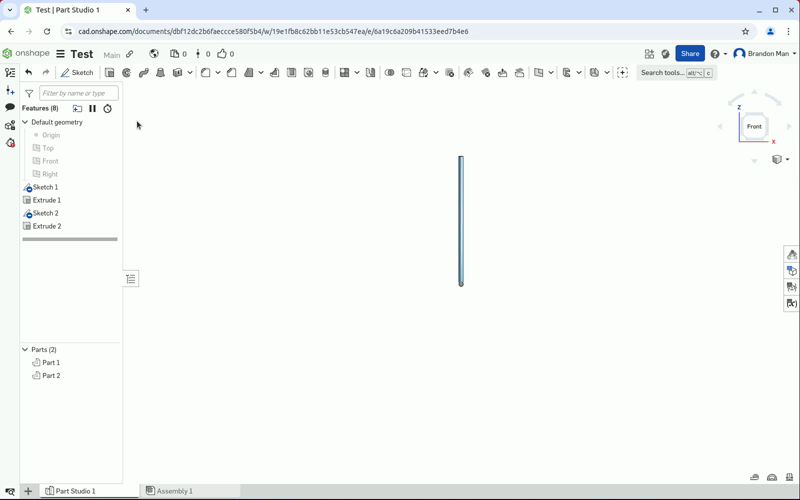
key(left, 2)
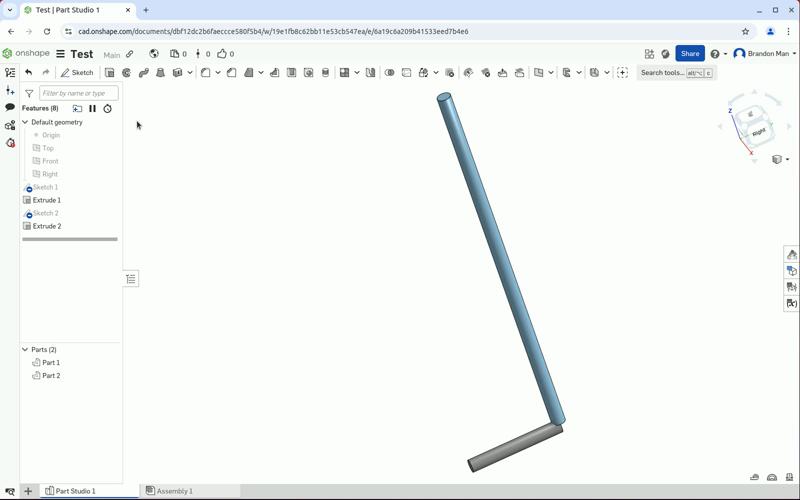
key(down, 2)
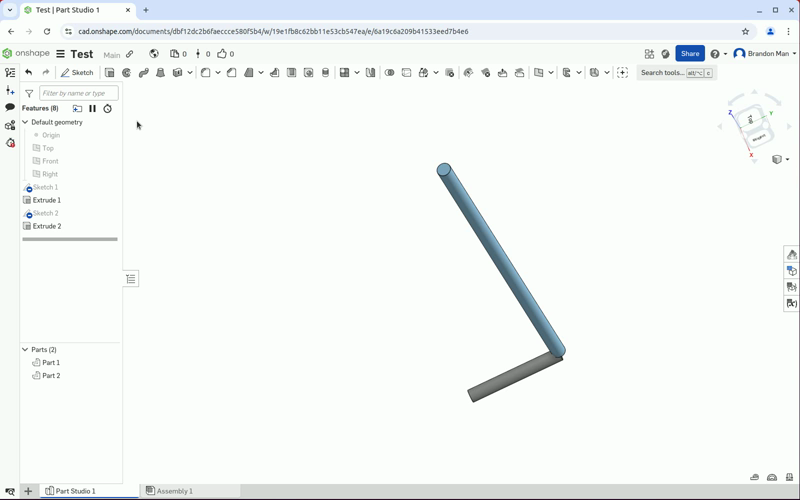
key(up, 2)
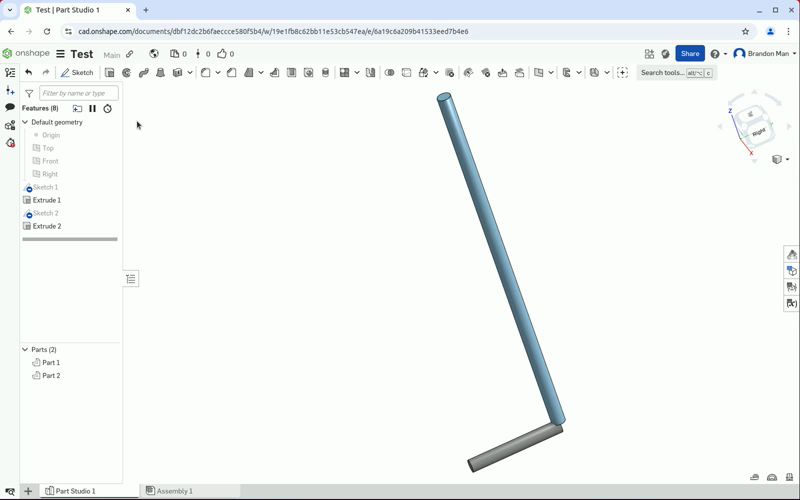
key(right, 2)
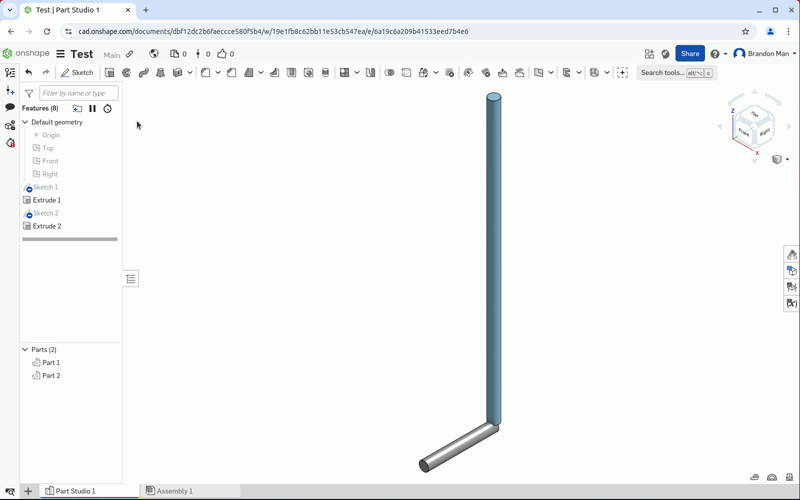
mouse_move(73, 189)
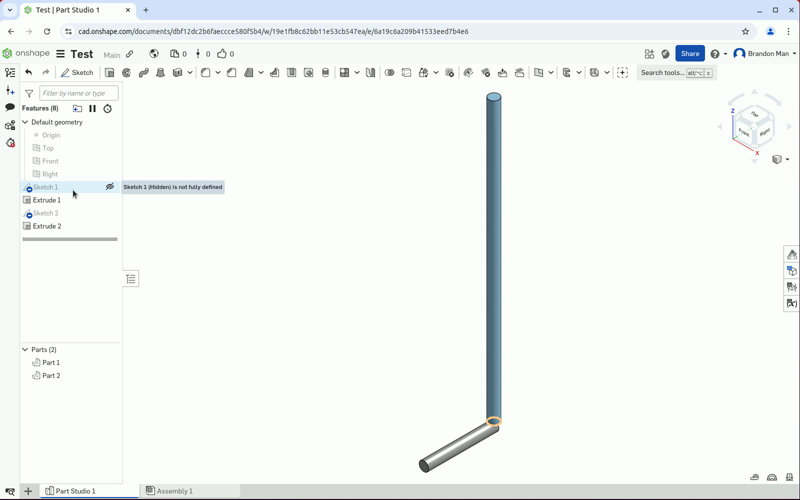
click(73, 189)